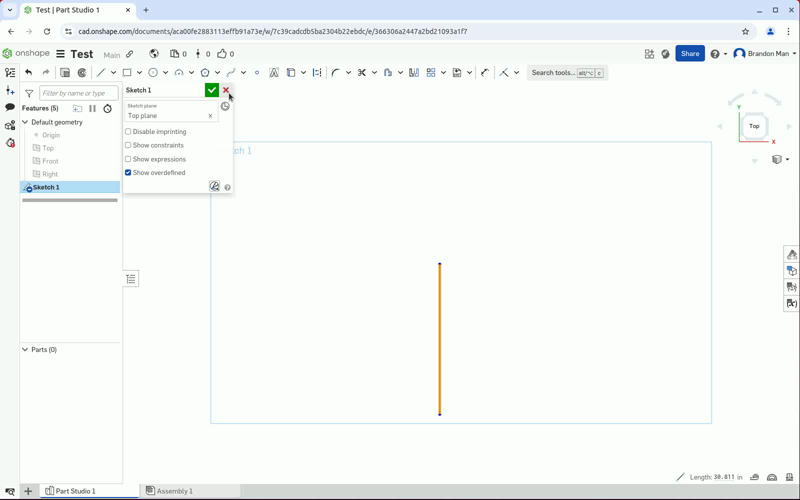
key(shift+h)
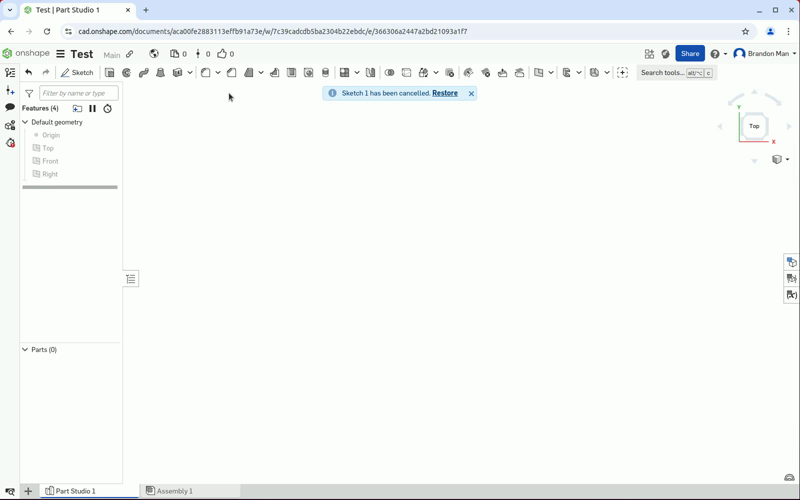
mouse_move(73, 352)
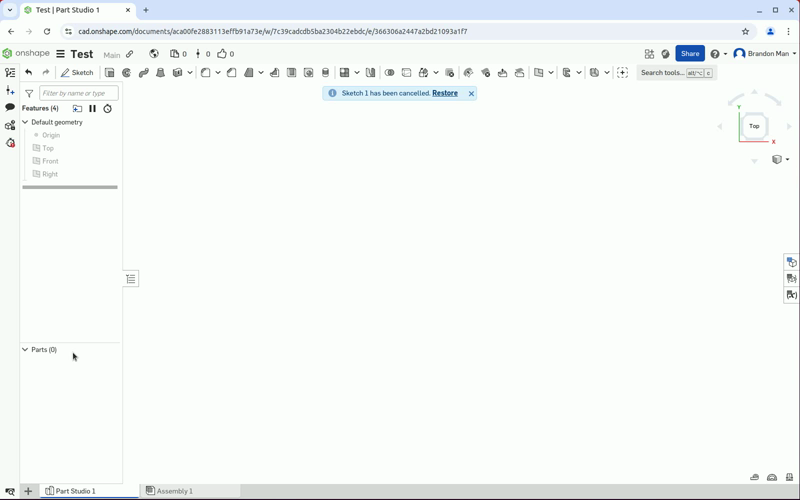
key(y)
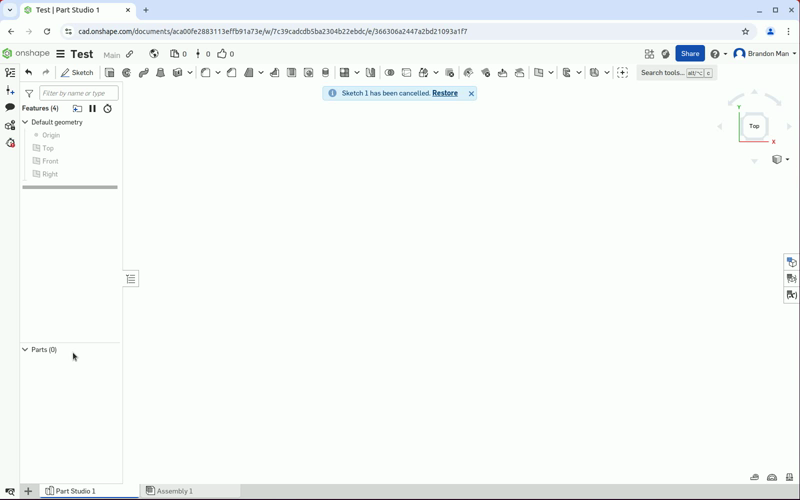
key(shift+p)
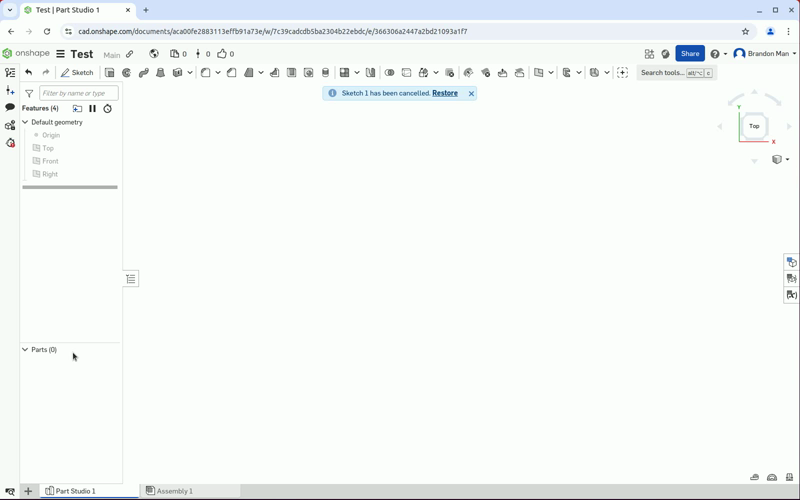
key(space)
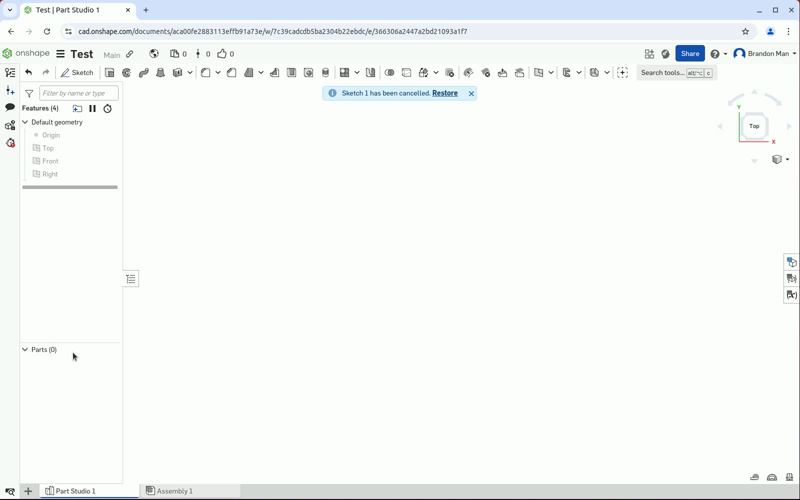
key_down(shift)
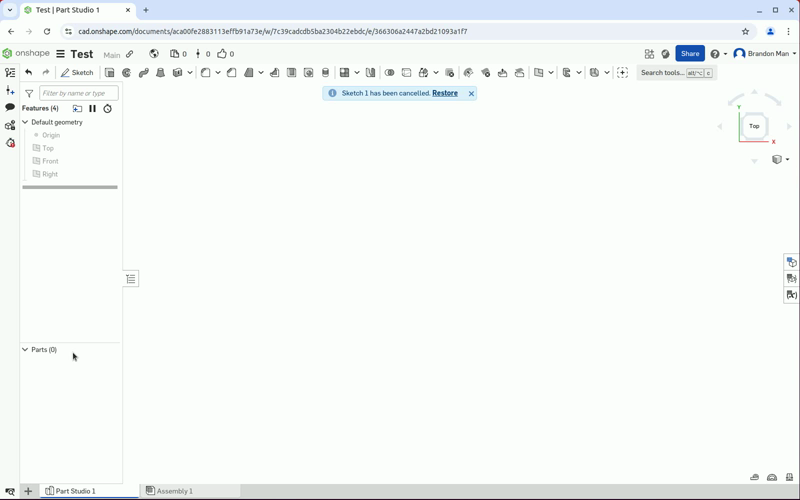
key(up)
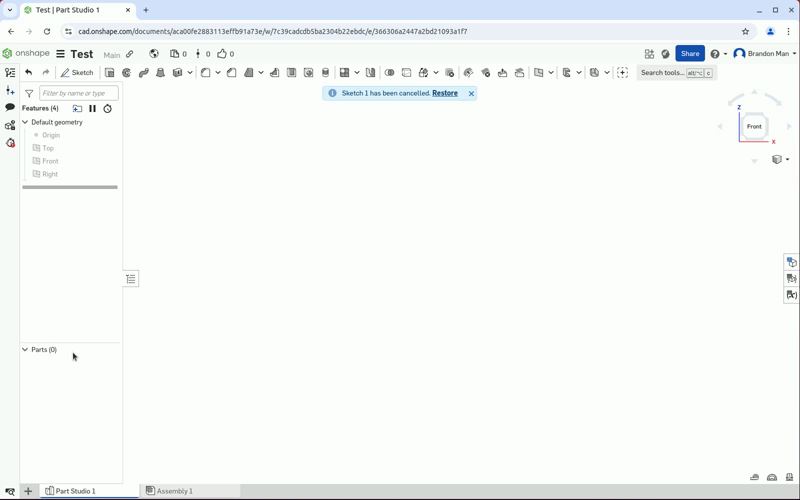
key_up(shift)
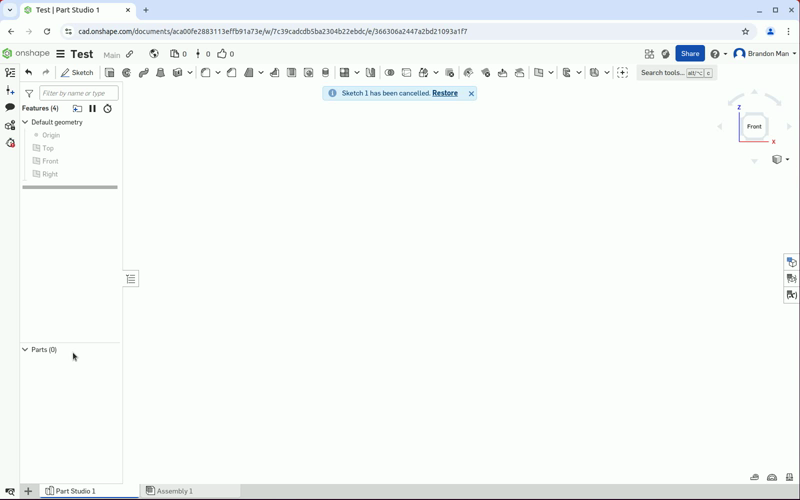
mouse_move(73, 352)
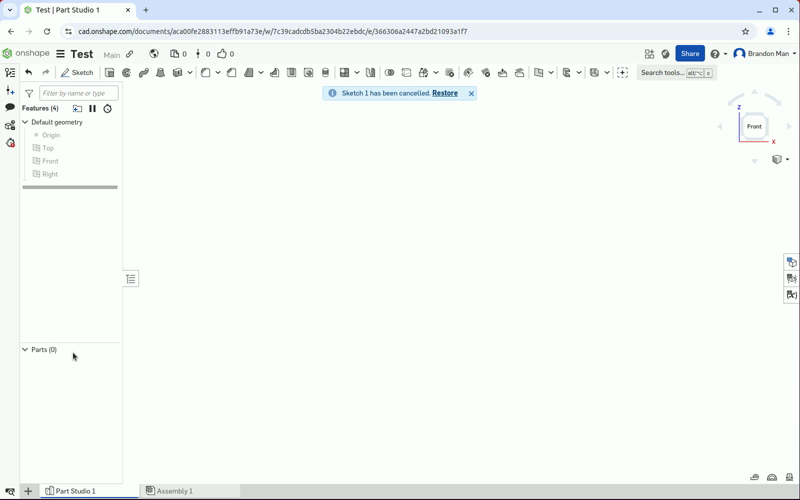
key(shift+y)
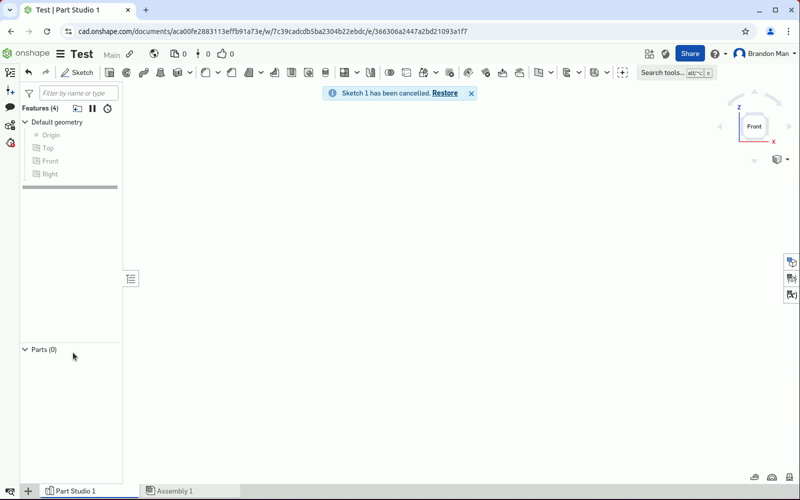
key(shift+s)
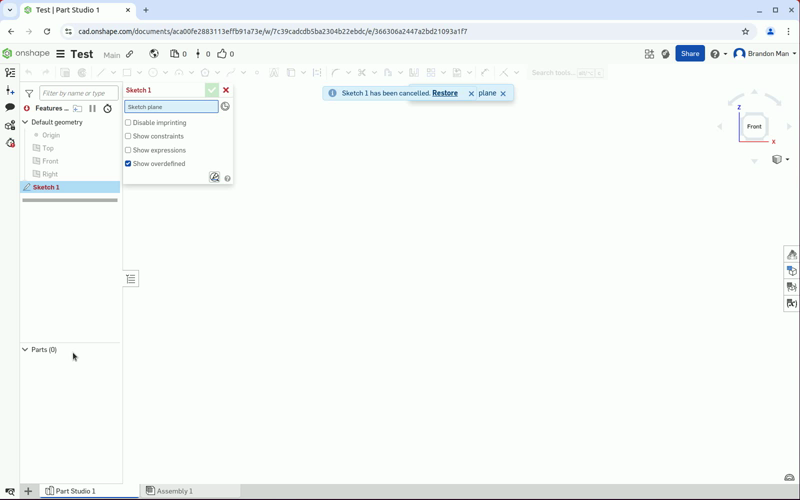
mouse_move(73, 163)
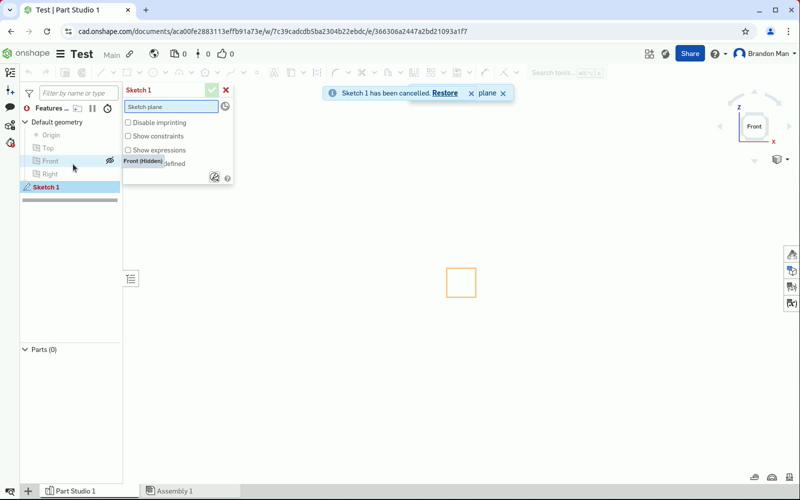
click(73, 163)
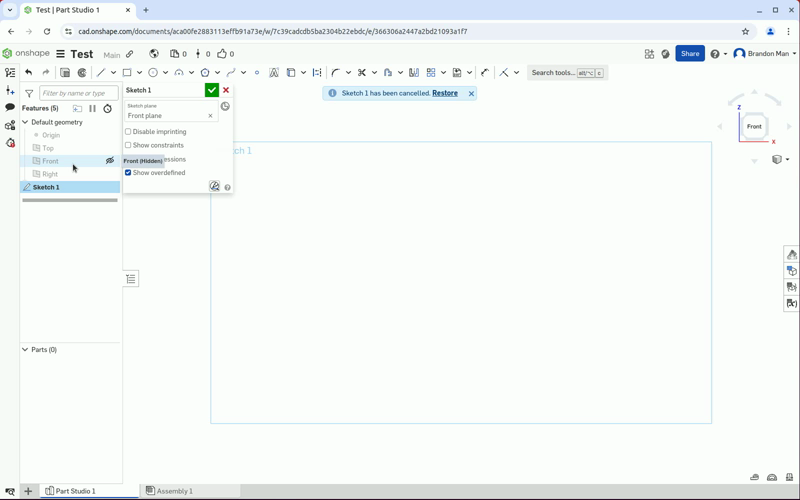
mouse_move(73, 352)
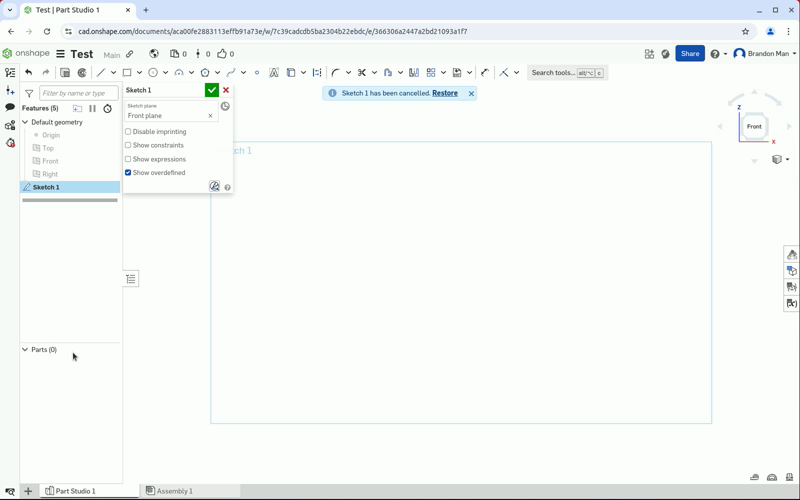
key(y)
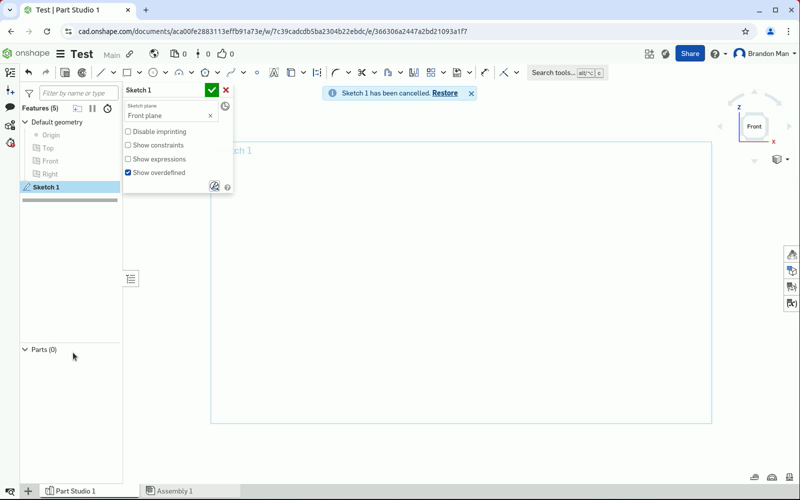
key(l)
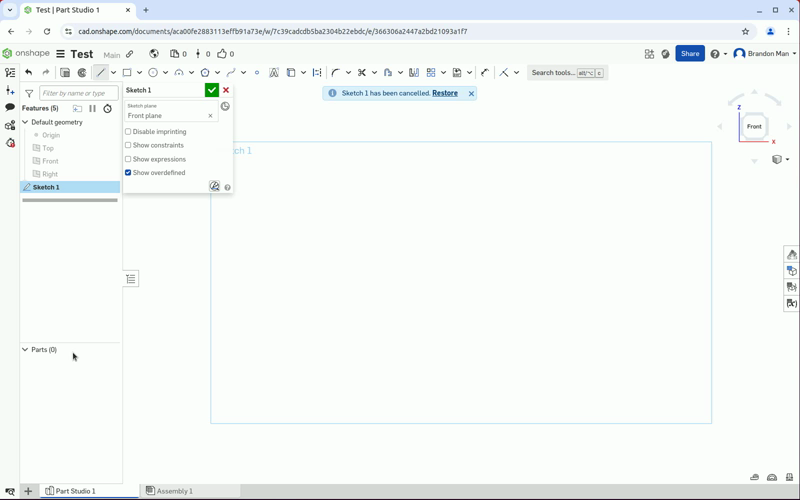
key_down(shift)
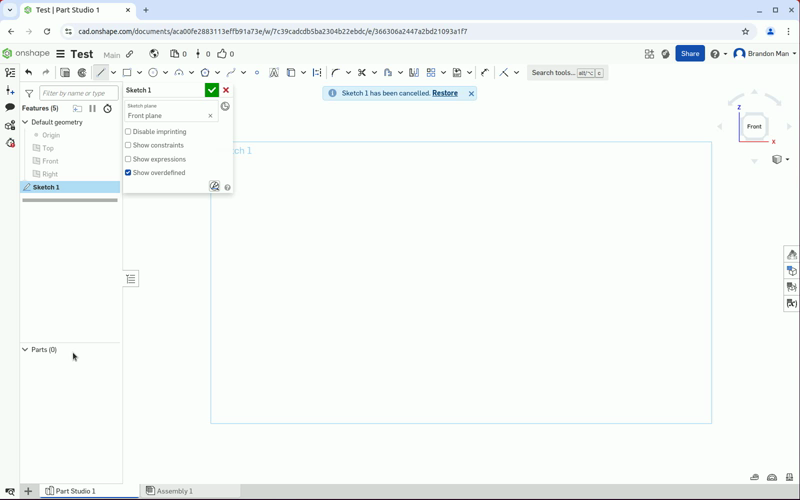
mouse_move(461, 282)
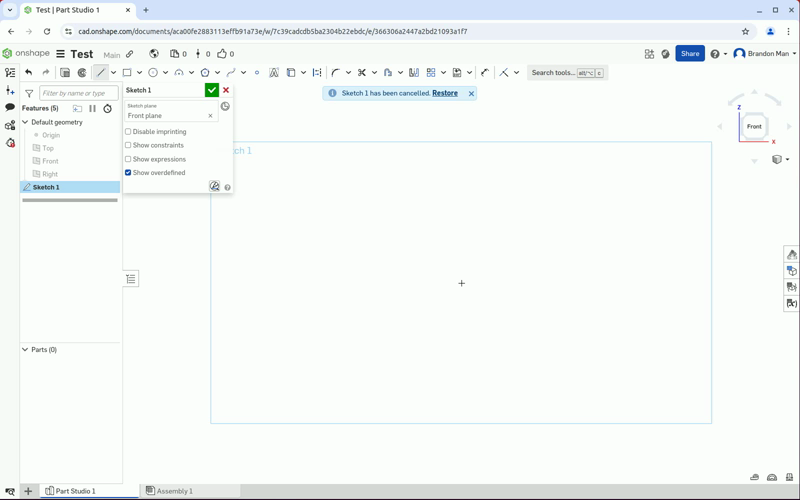
click(461, 282)
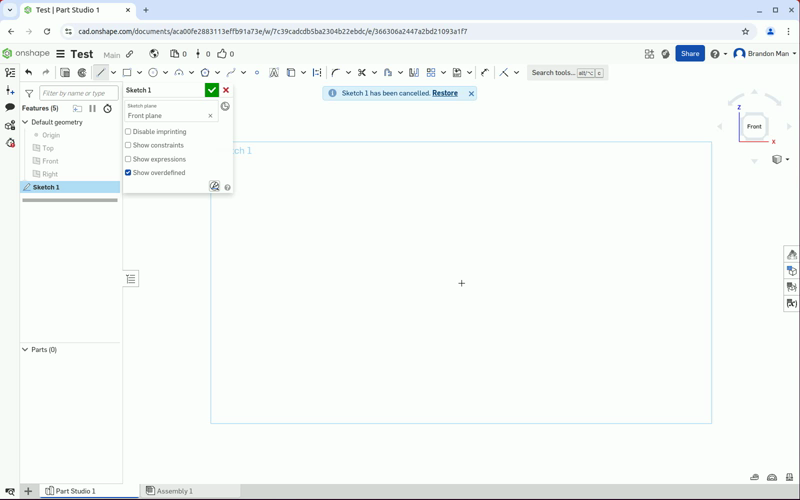
key_up(shift)
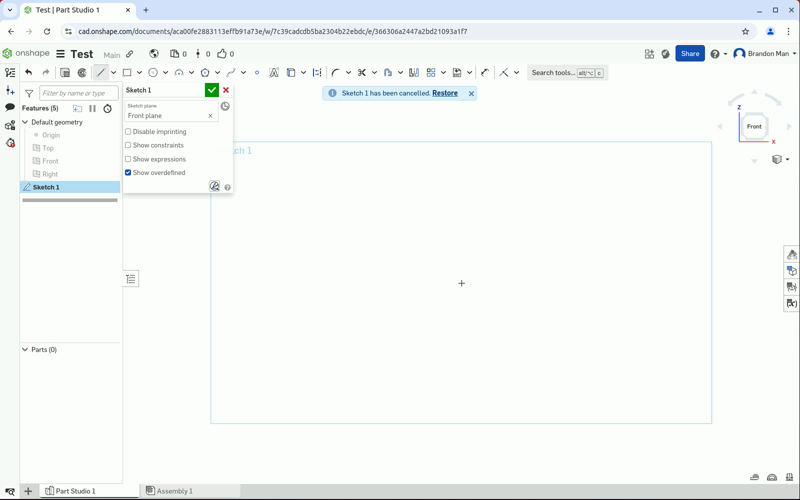
key_down(shift)
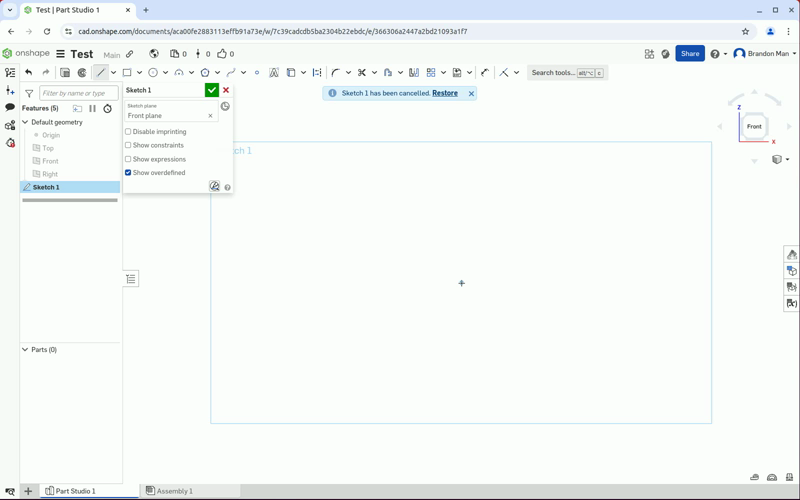
mouse_move(492, 282)
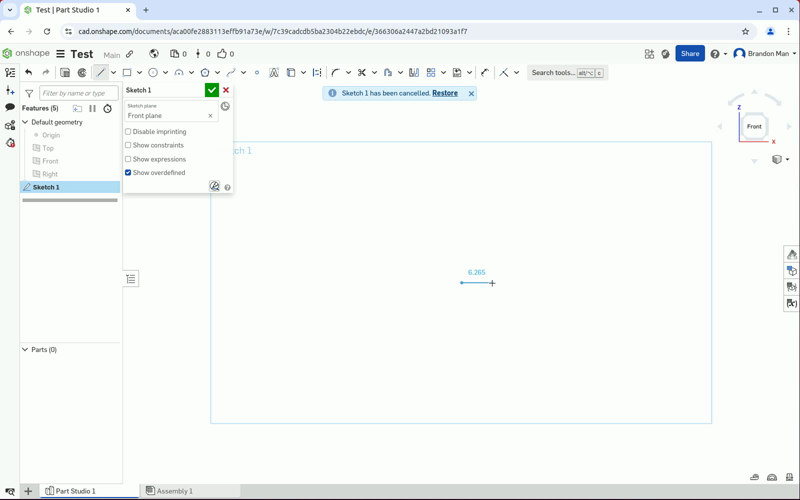
mouse_move(472, 282)
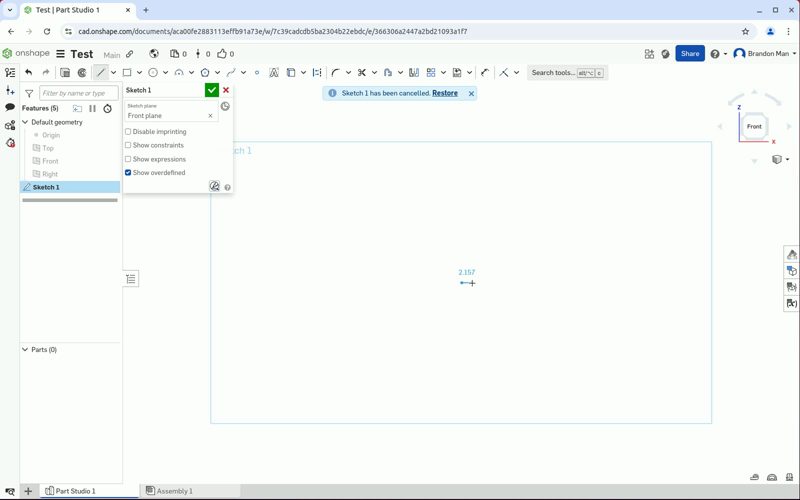
click(472, 282)
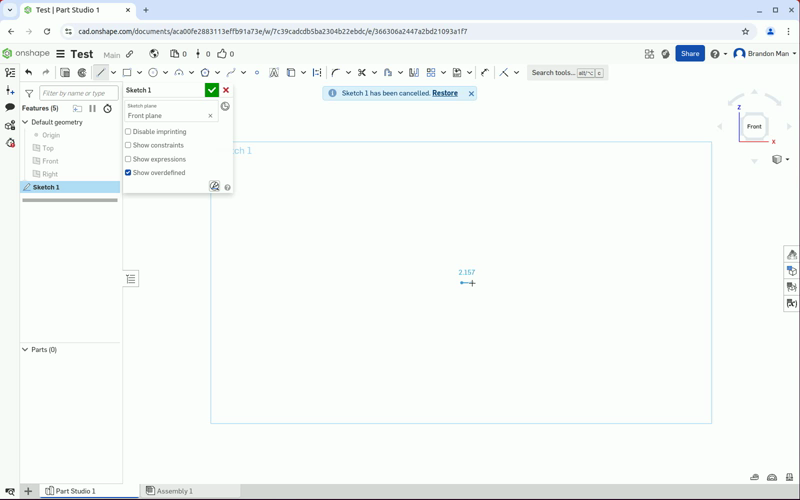
key_up(shift)
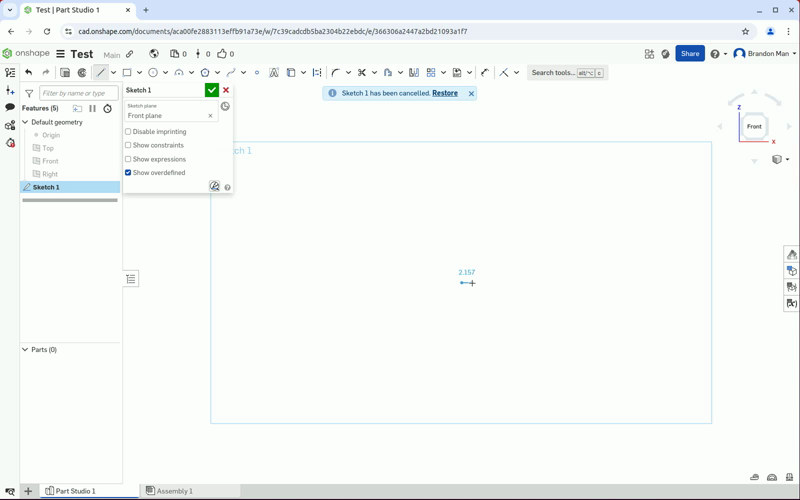
key_down(shift)
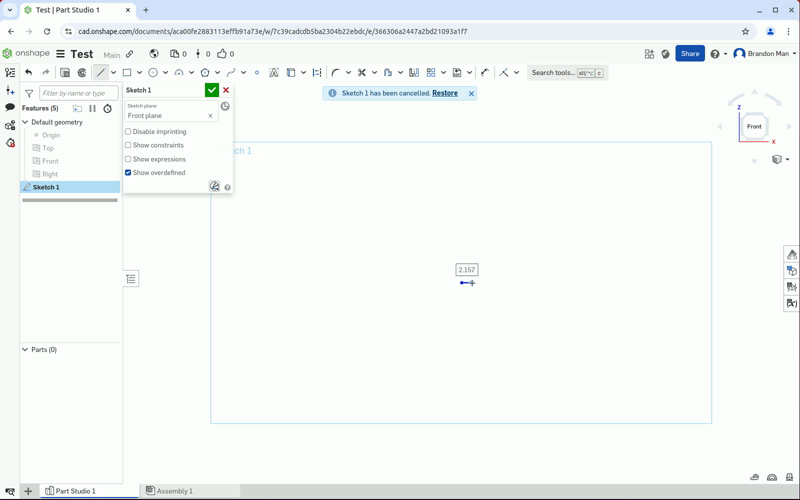
mouse_move(502, 282)
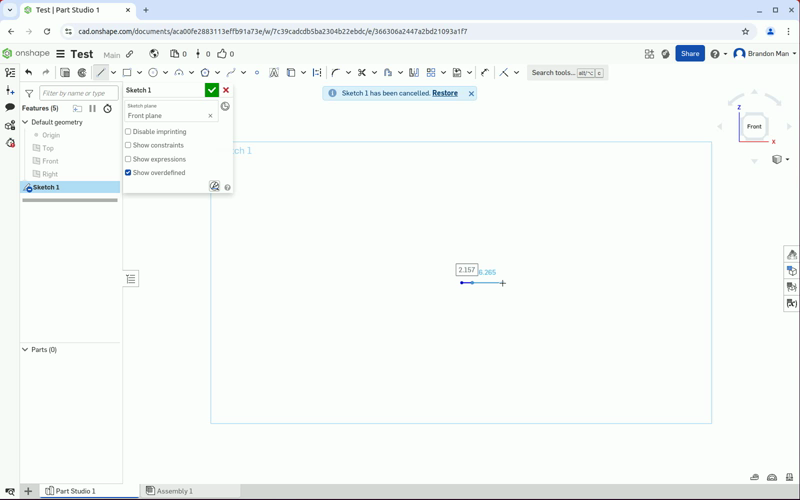
mouse_move(472, 272)
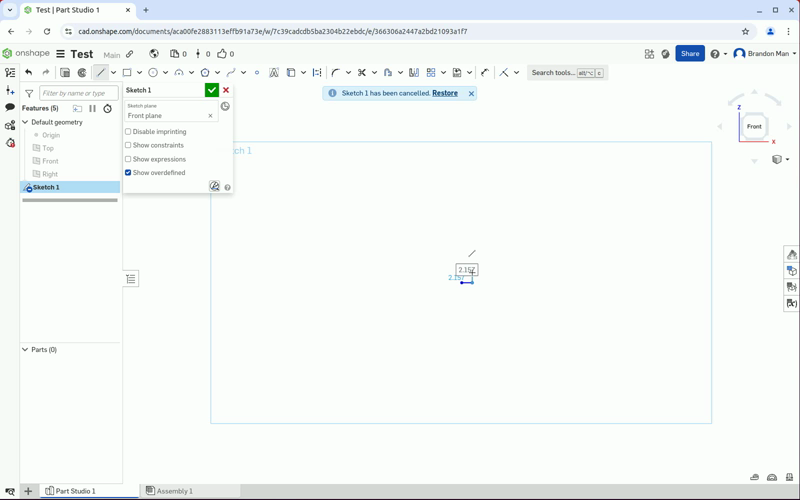
click(472, 272)
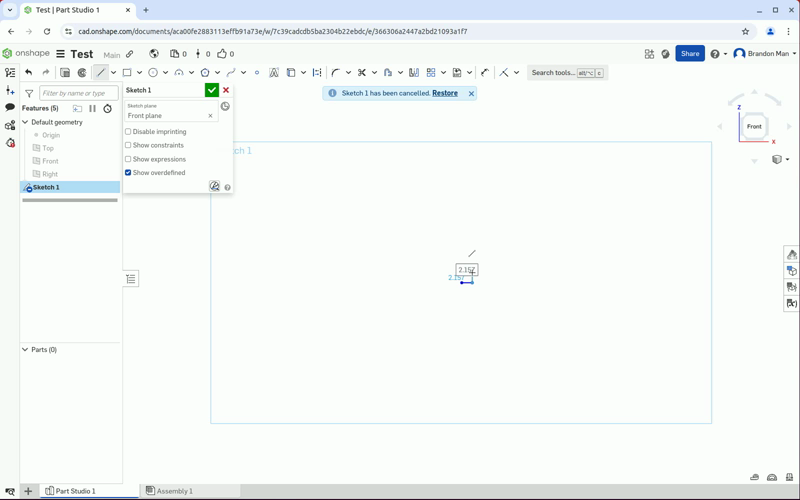
key_up(shift)
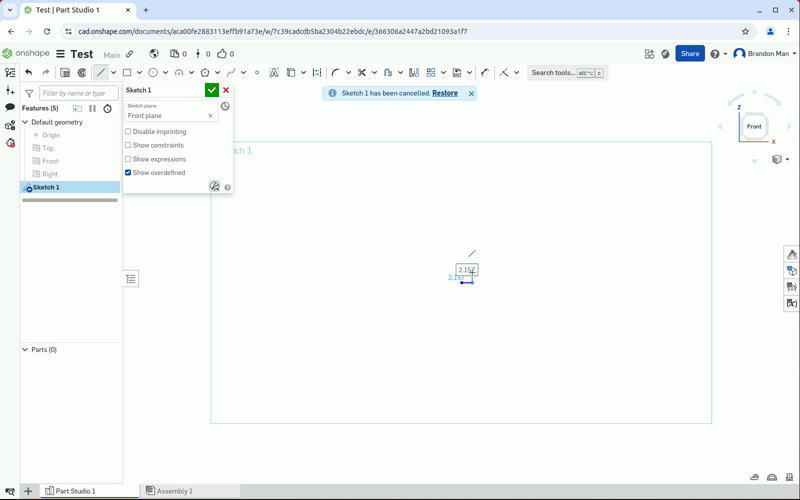
key_down(shift)
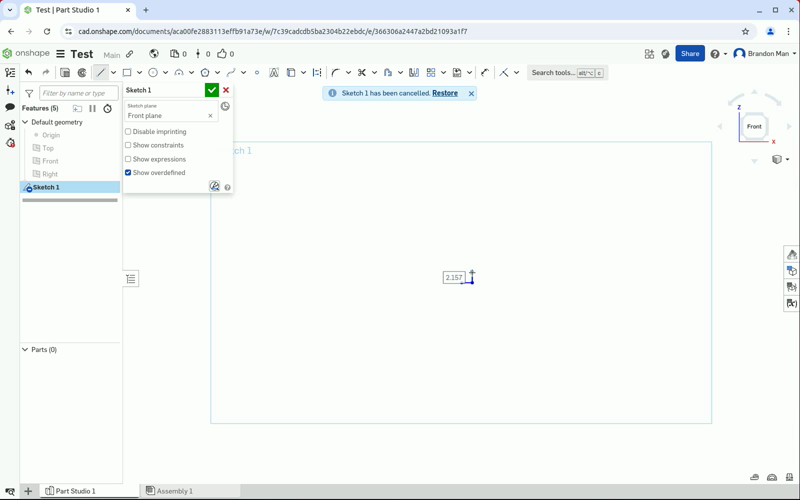
mouse_move(502, 272)
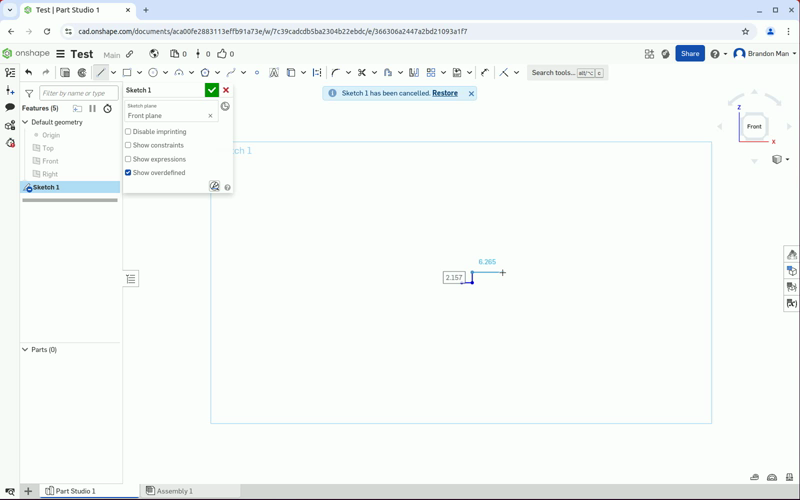
mouse_move(461, 272)
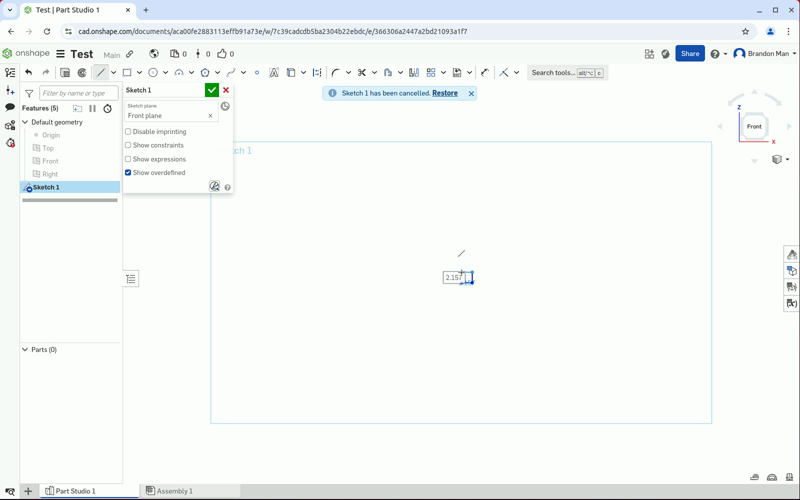
click(461, 272)
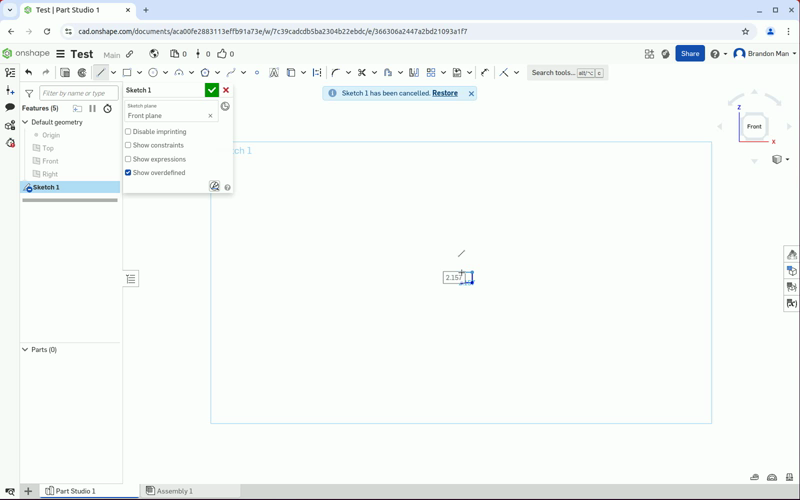
key_up(shift)
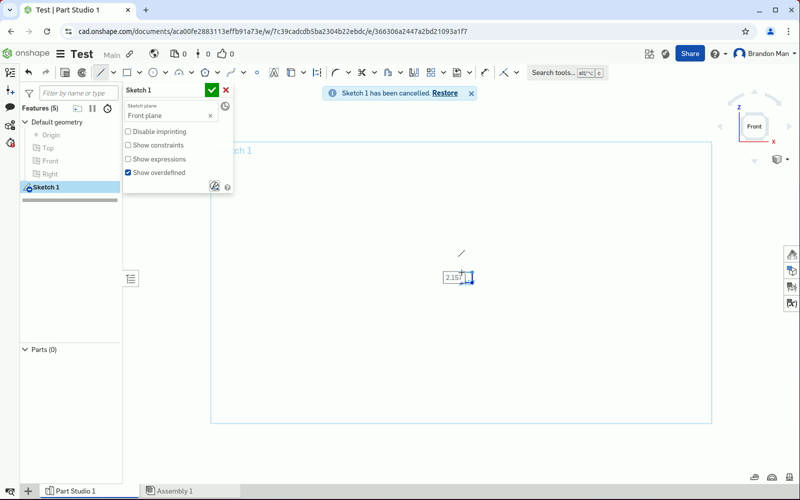
mouse_move(492, 272)
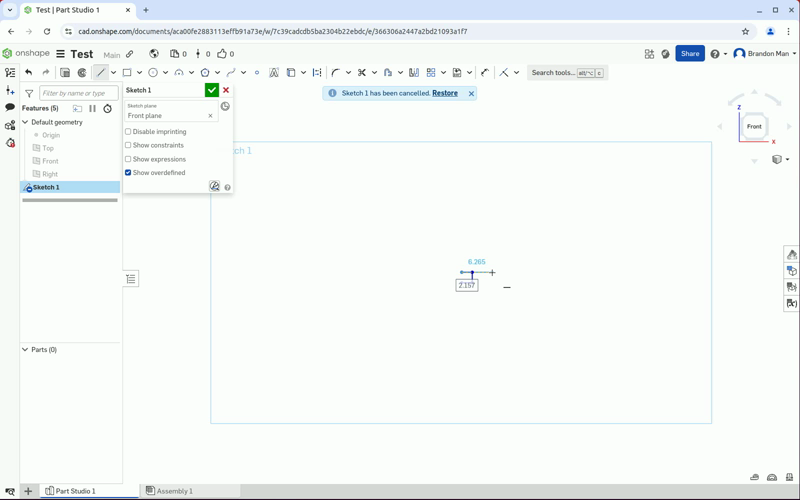
key_down(shift)
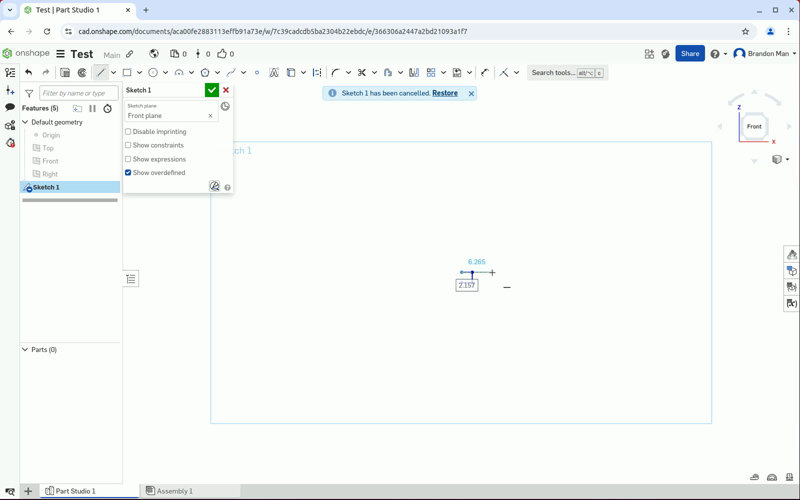
mouse_move(461, 282)
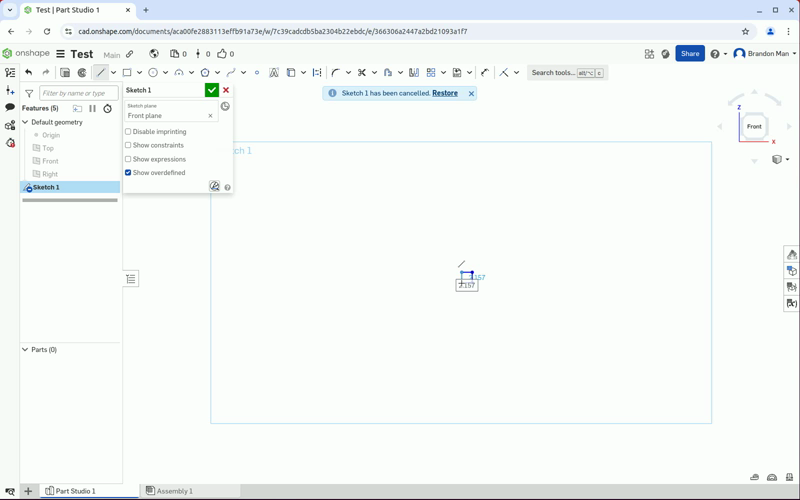
key_up(shift)
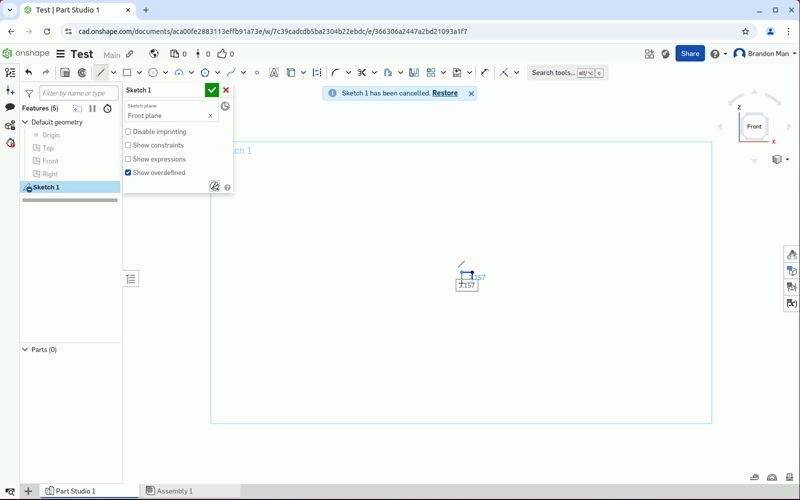
click(461, 282)
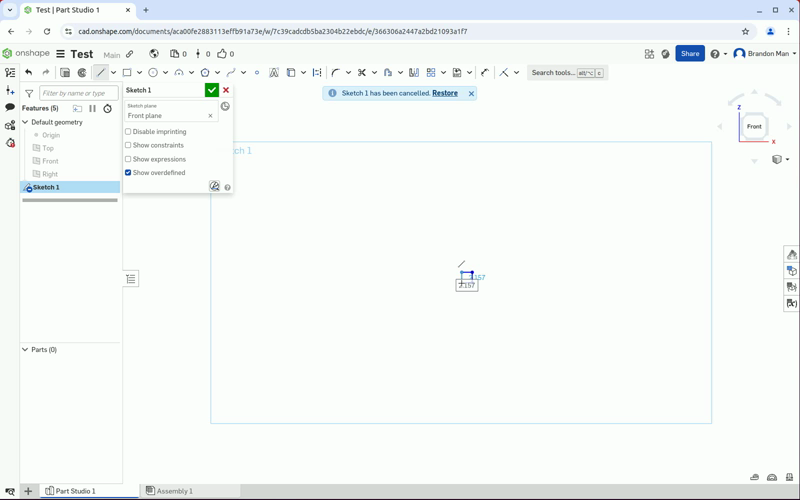
key(esc)
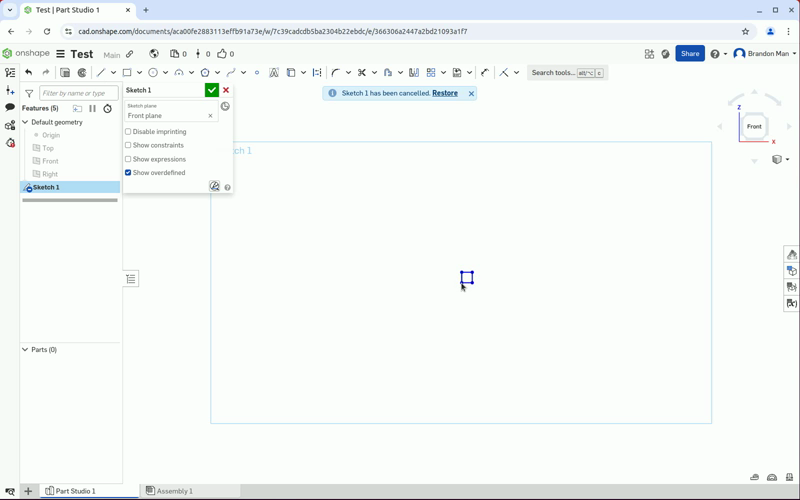
mouse_move(472, 273)
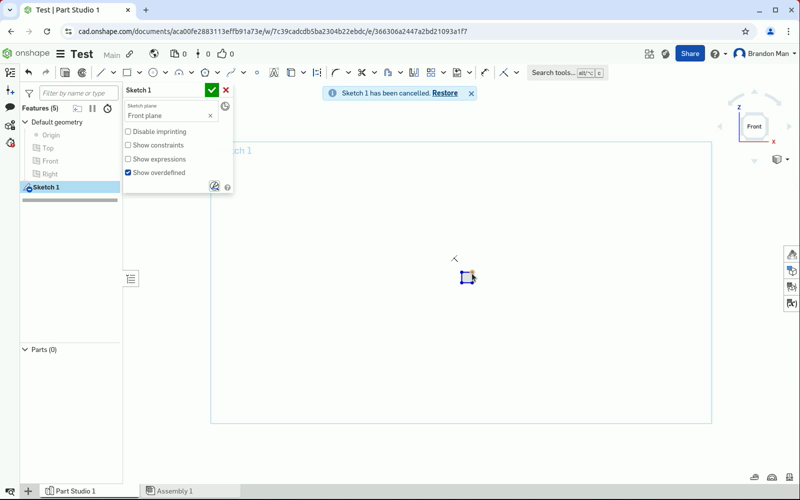
scroll(6)
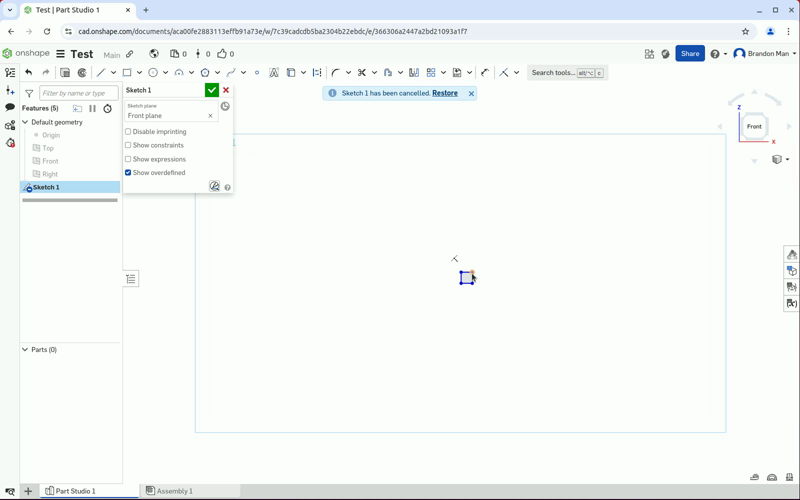
scroll(6)
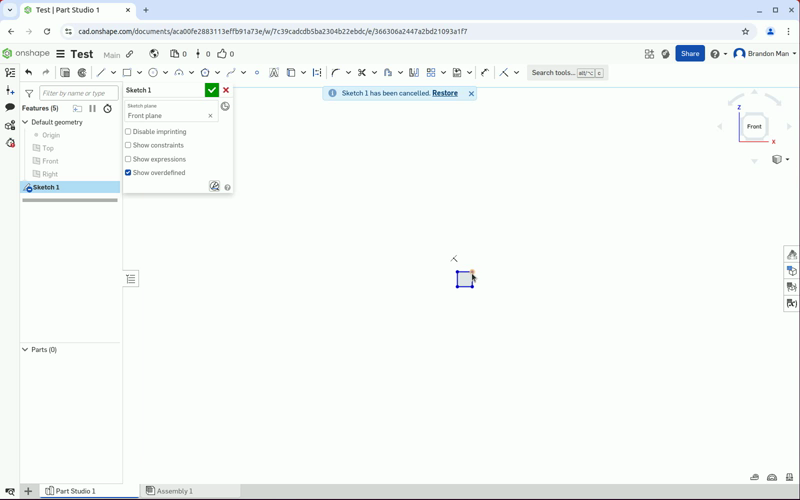
scroll(6)
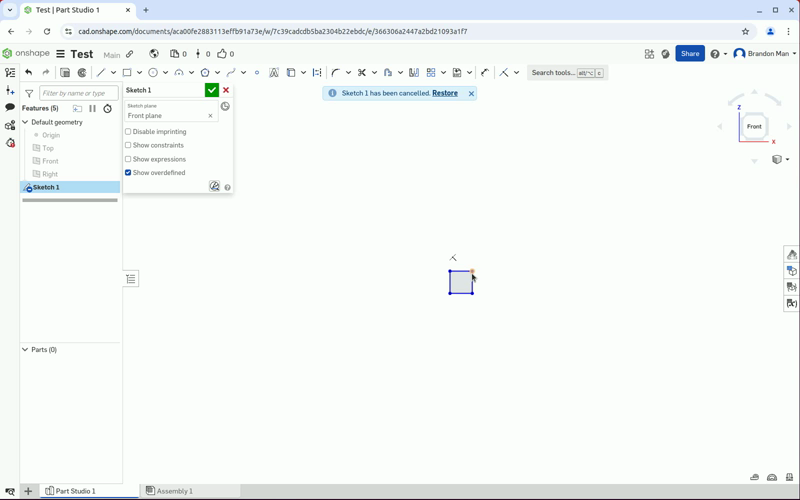
scroll(6)
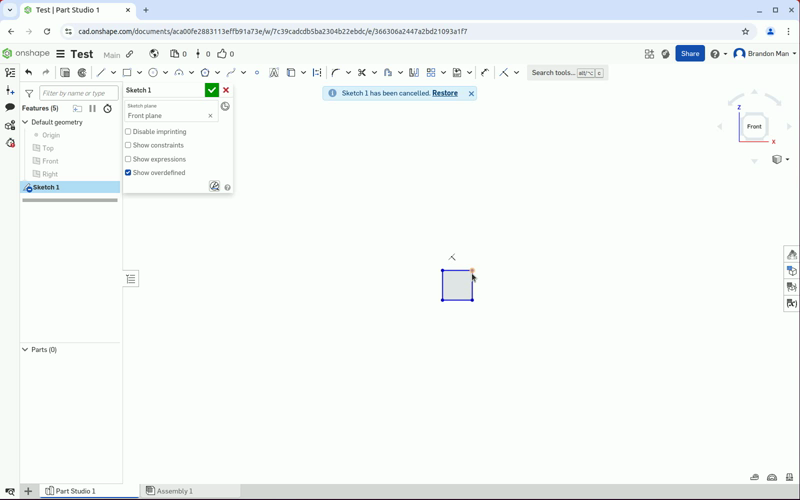
scroll(6)
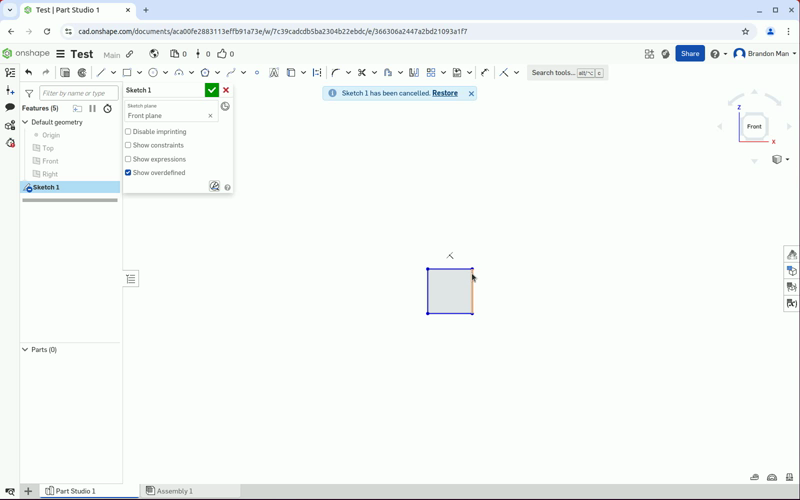
scroll(6)
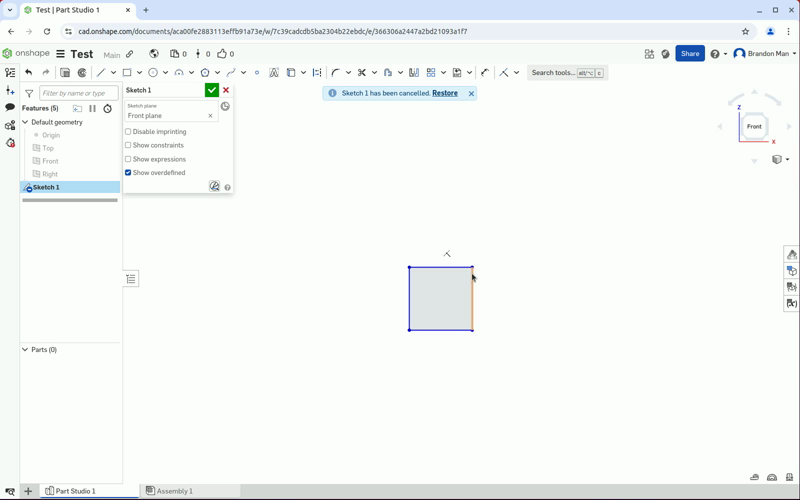
scroll(6)
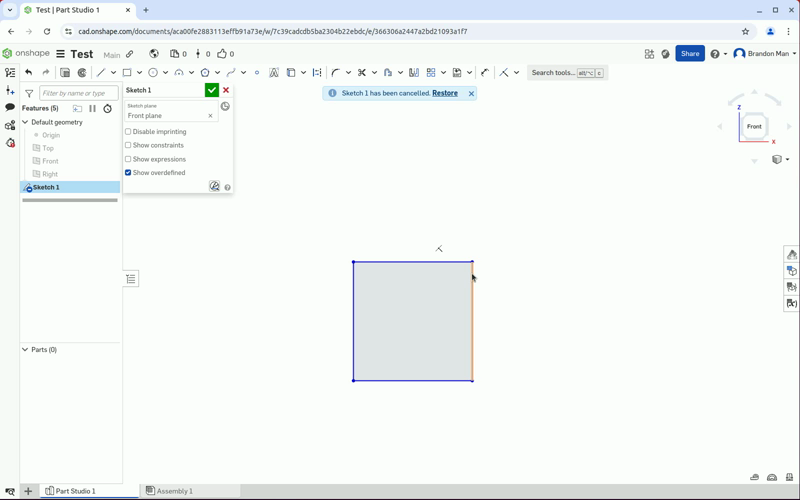
click(472, 273)
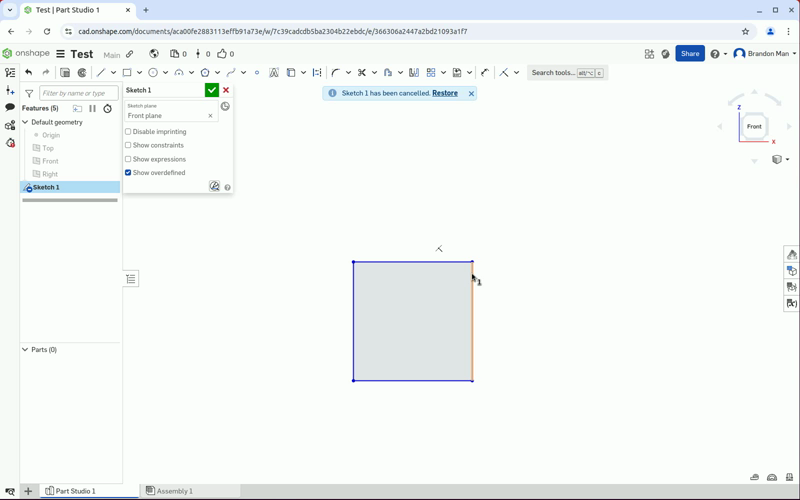
scroll(-6)
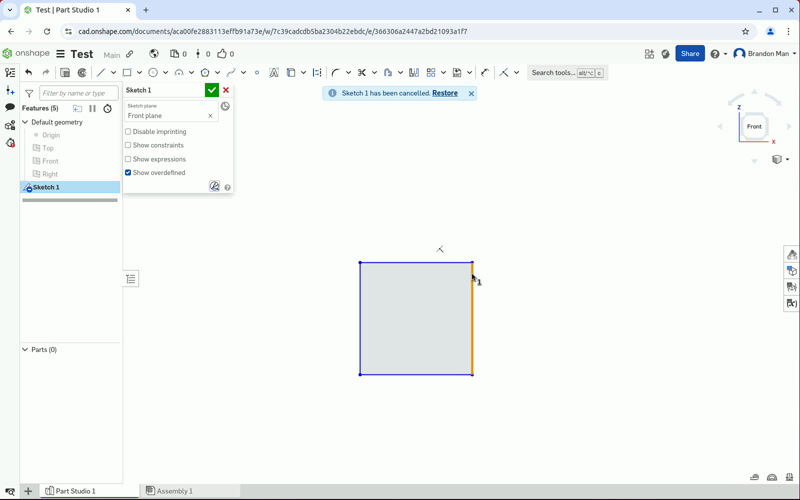
scroll(-6)
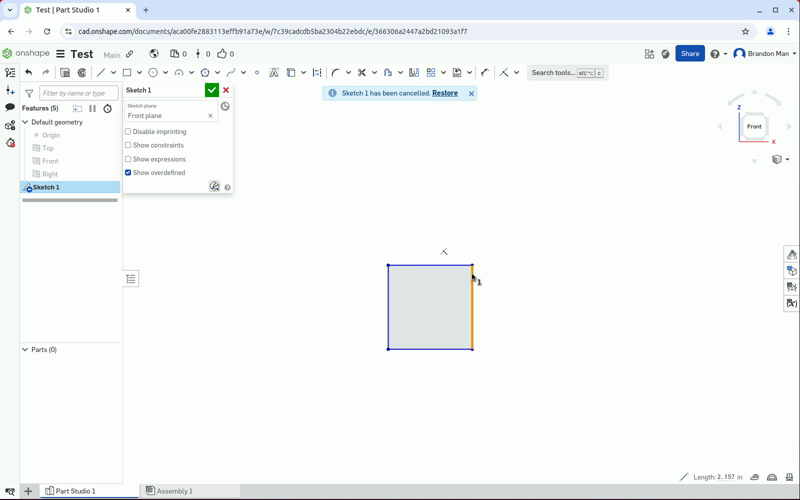
scroll(-6)
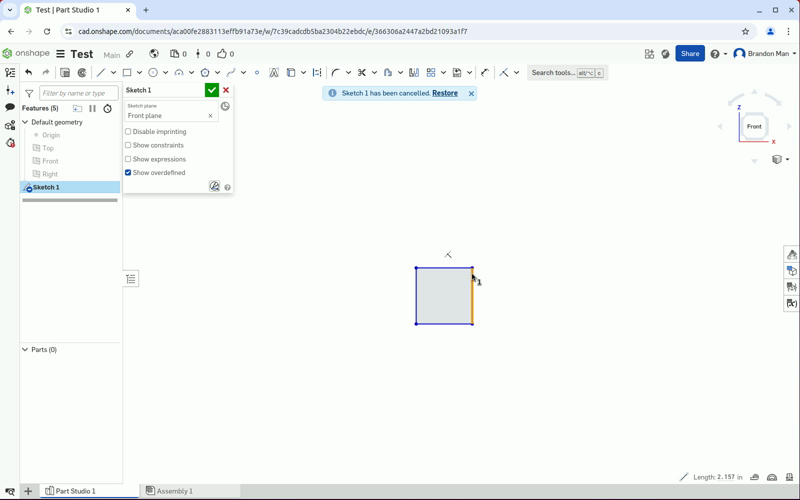
scroll(-6)
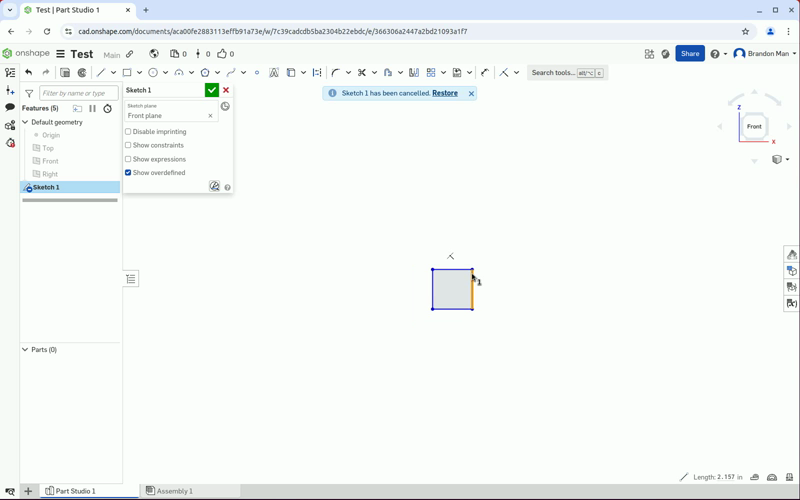
scroll(-6)
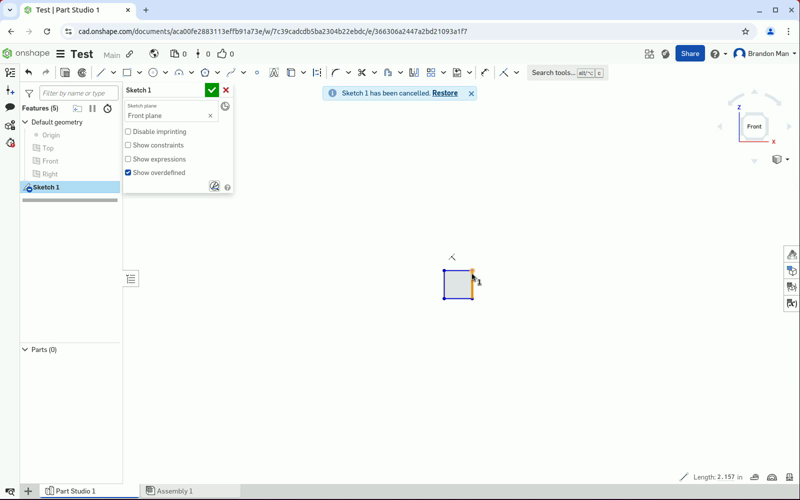
scroll(-6)
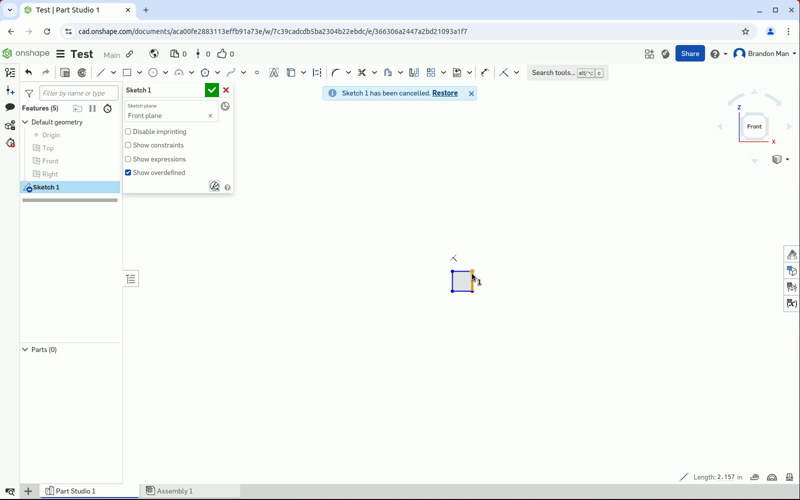
scroll(-6)
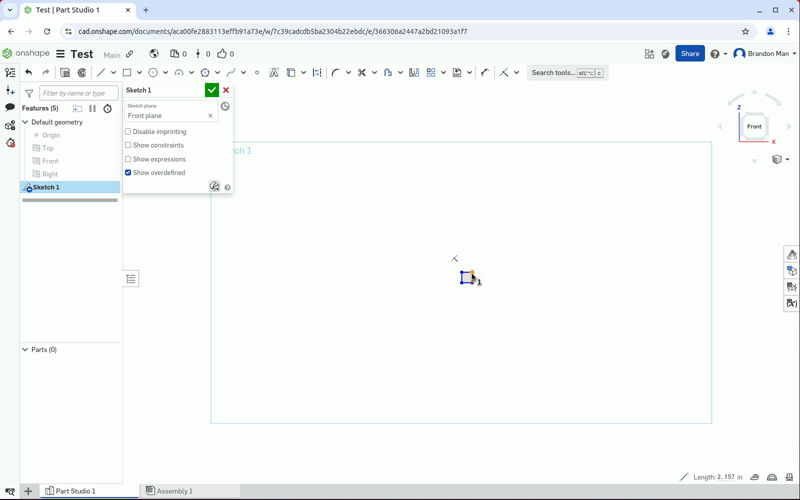
mouse_move(73, 352)
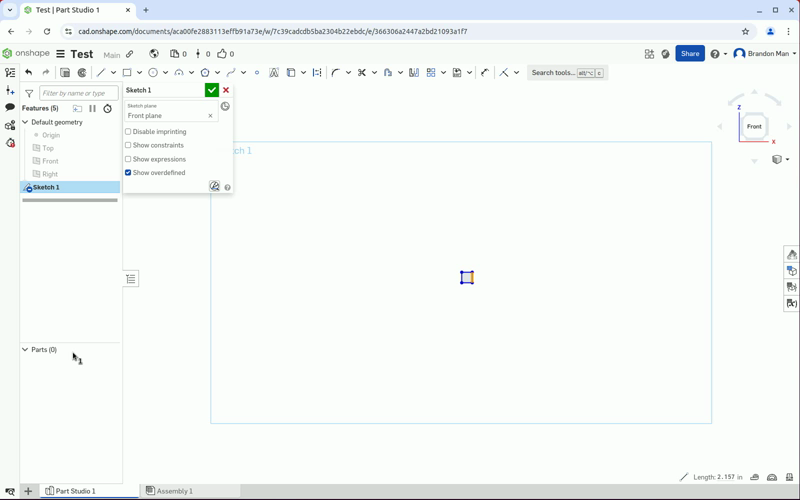
key(shift+y)
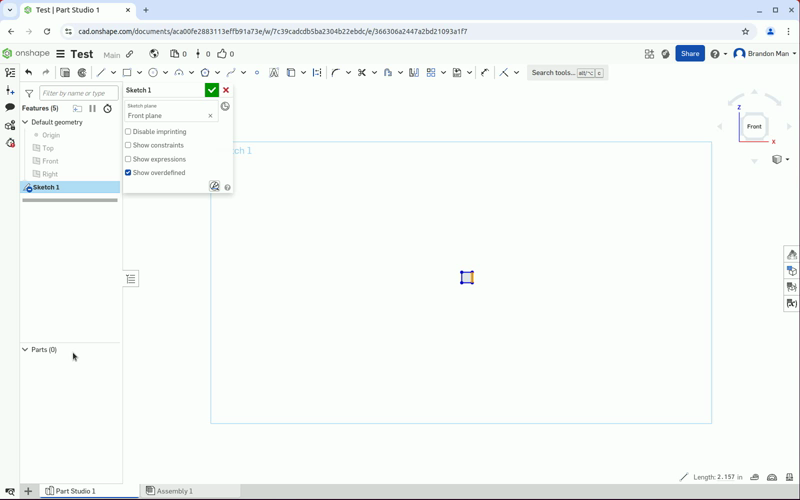
key(shift+e)
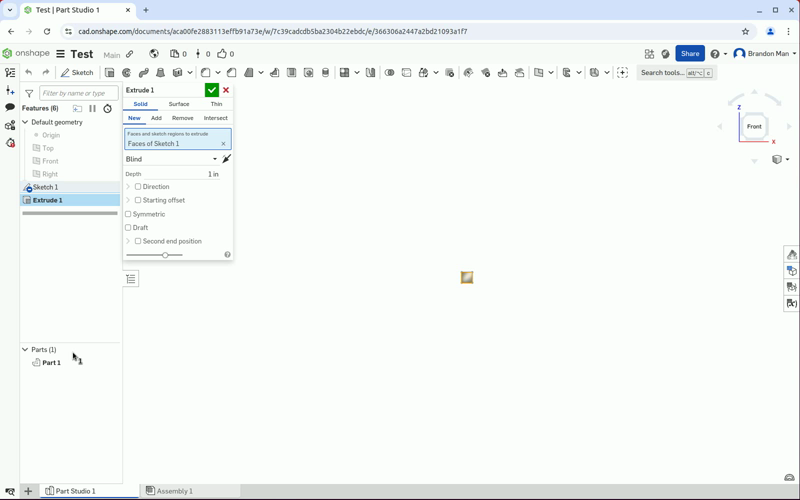
mouse_move(143, 106)
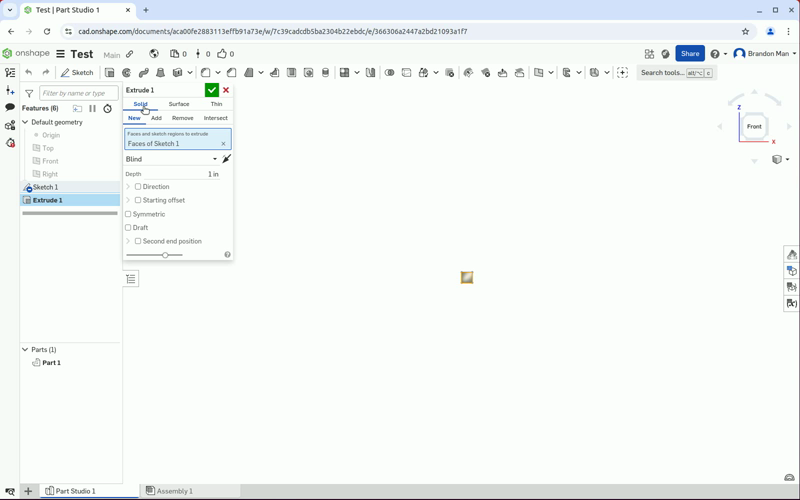
click(143, 106)
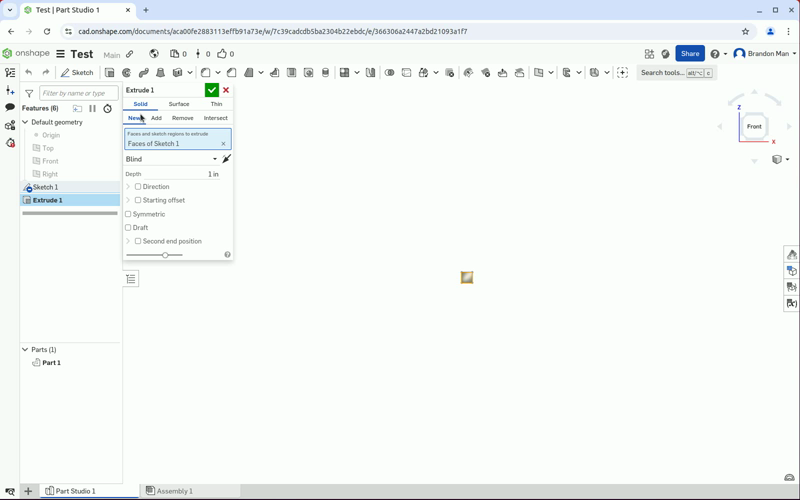
mouse_move(137, 120)
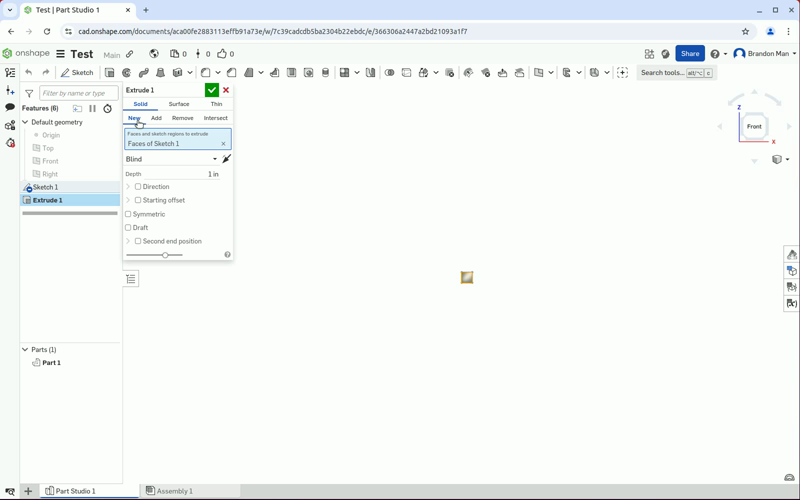
click(137, 120)
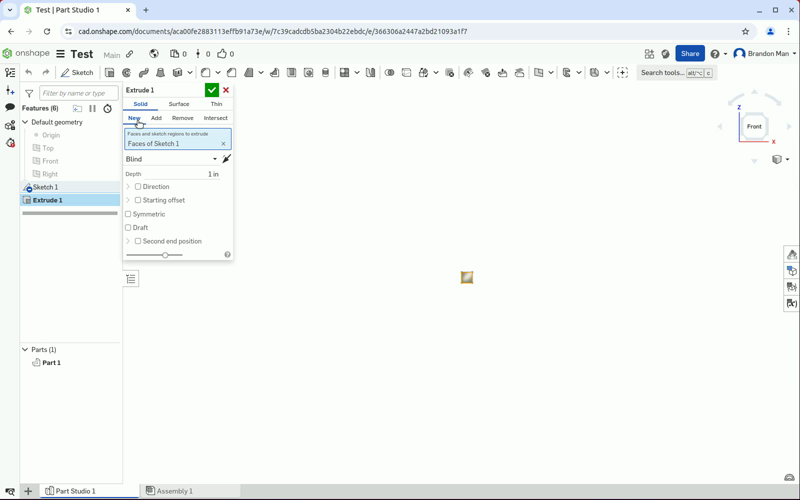
key(tab, 4)
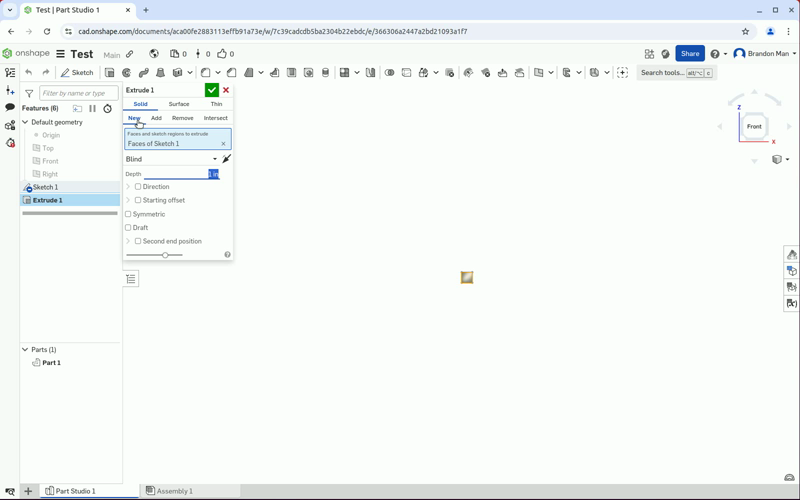
text(23.108)
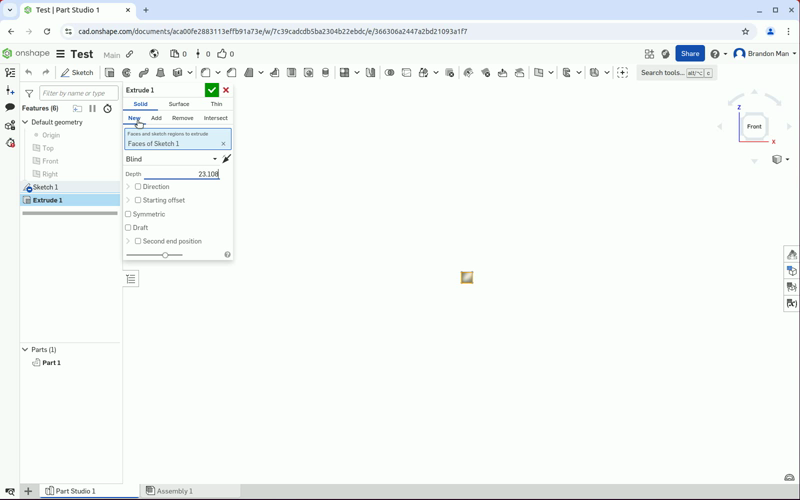
key(enter)
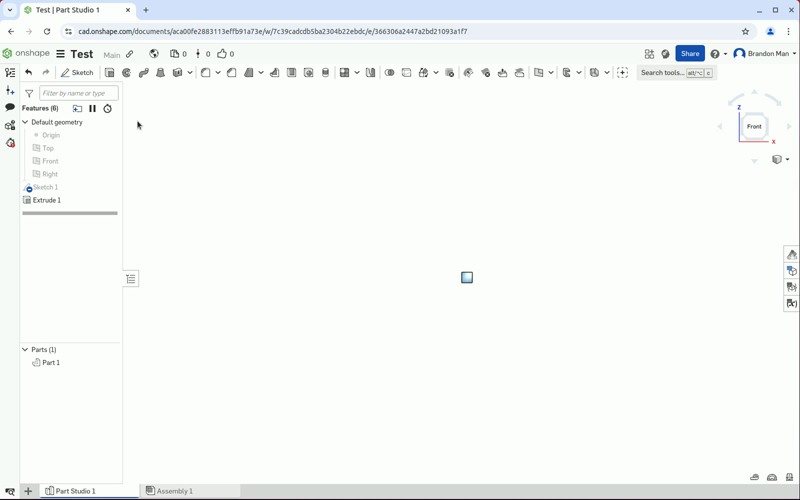
key(shift+h)
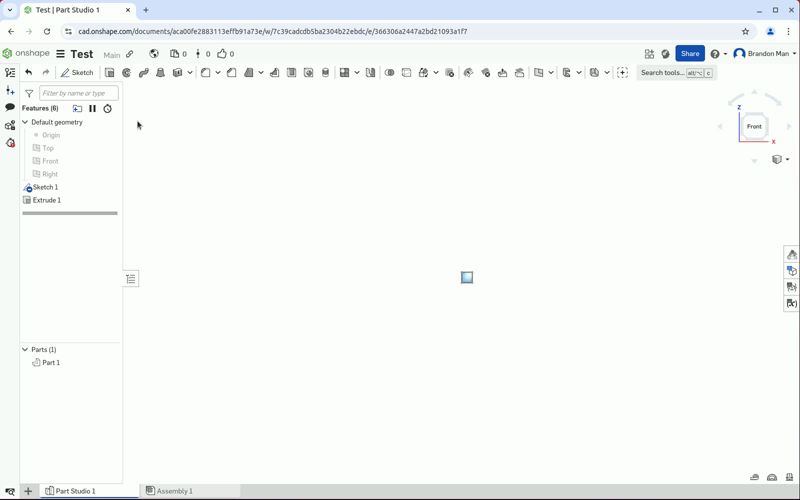
key(shift+h)
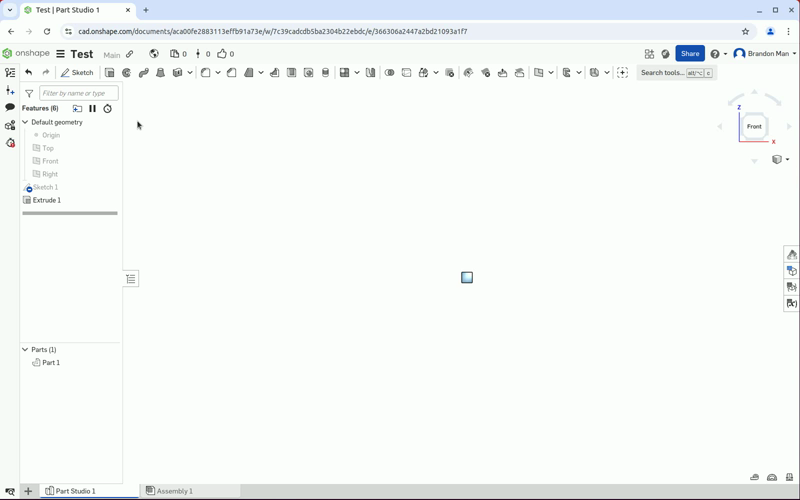
mouse_move(73, 189)
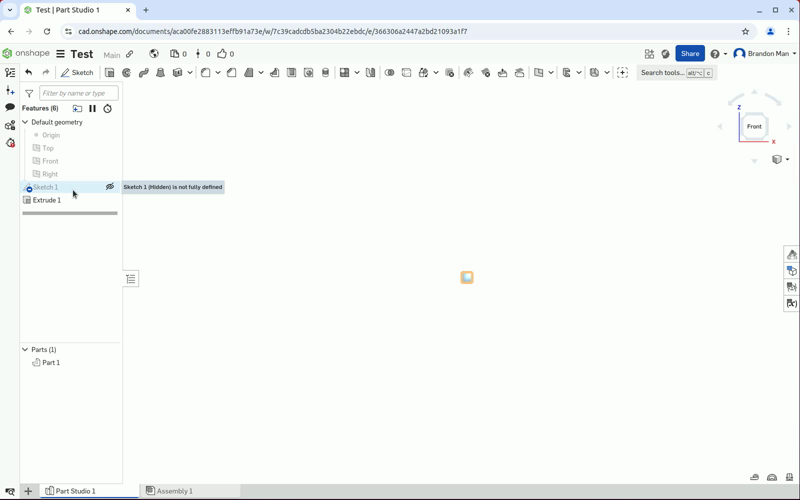
click(73, 189)
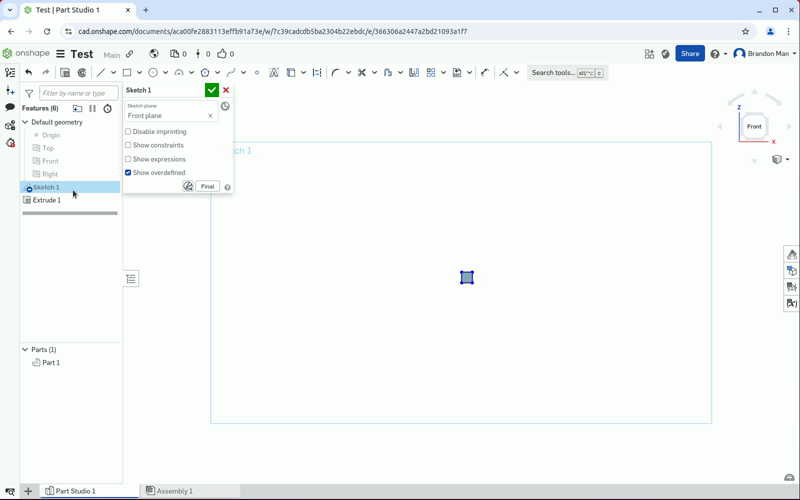
mouse_move(229, 92)
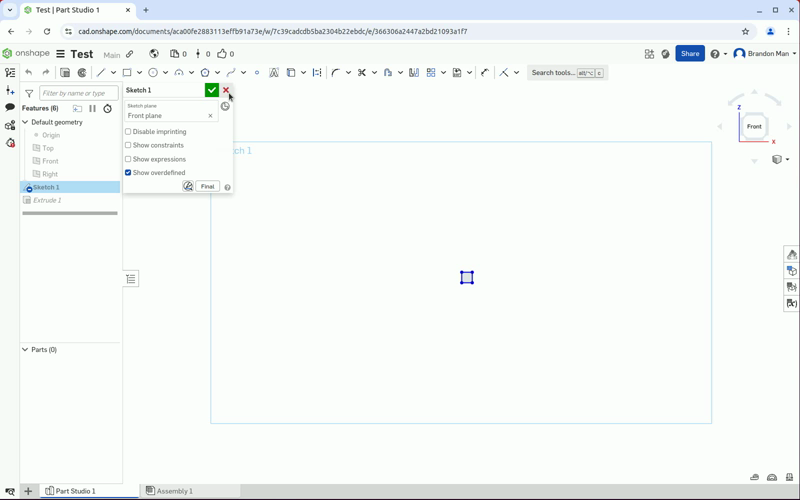
click(229, 92)
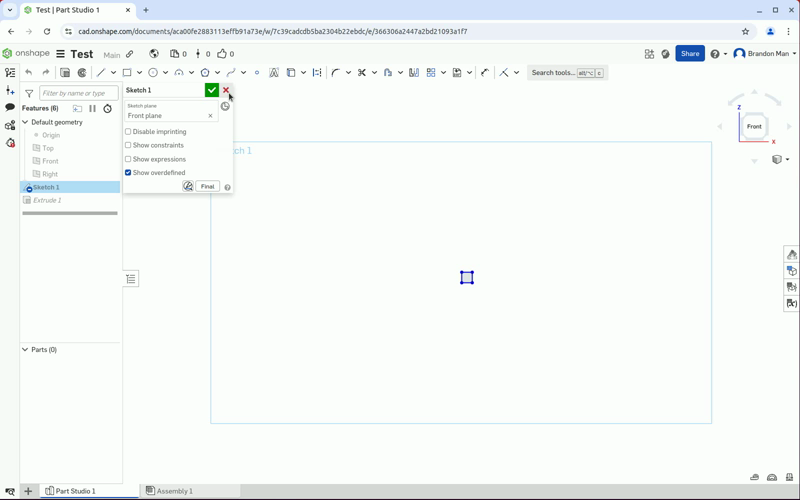
key(shift+s)
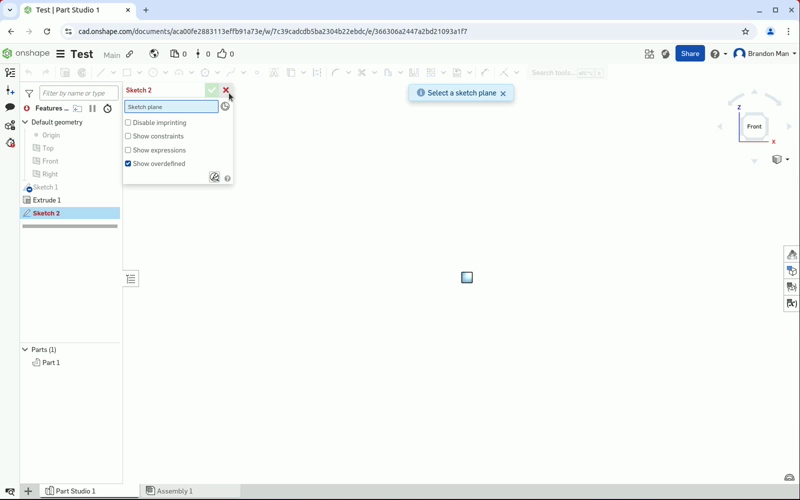
mouse_move(73, 163)
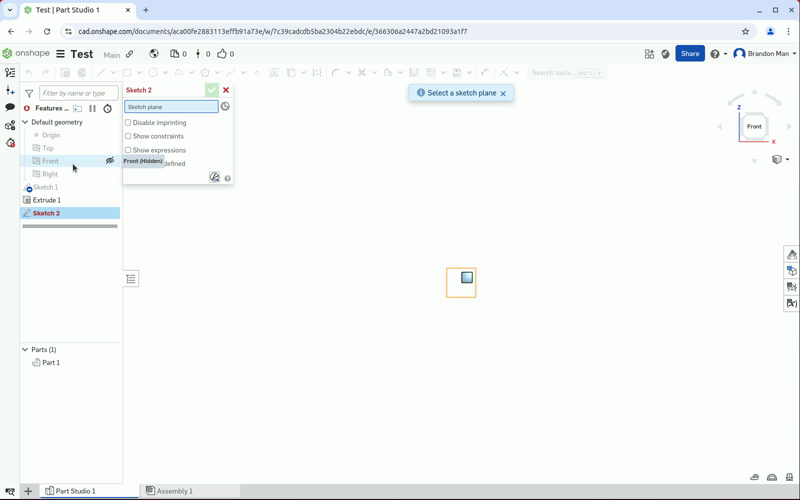
click(73, 163)
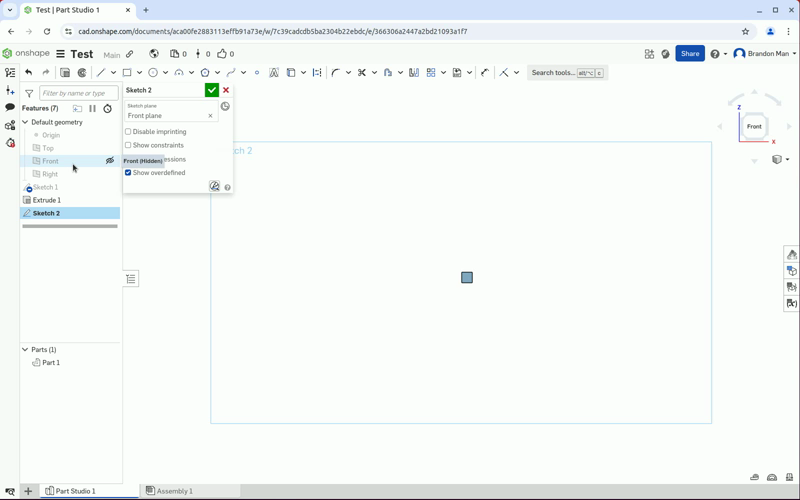
mouse_move(73, 352)
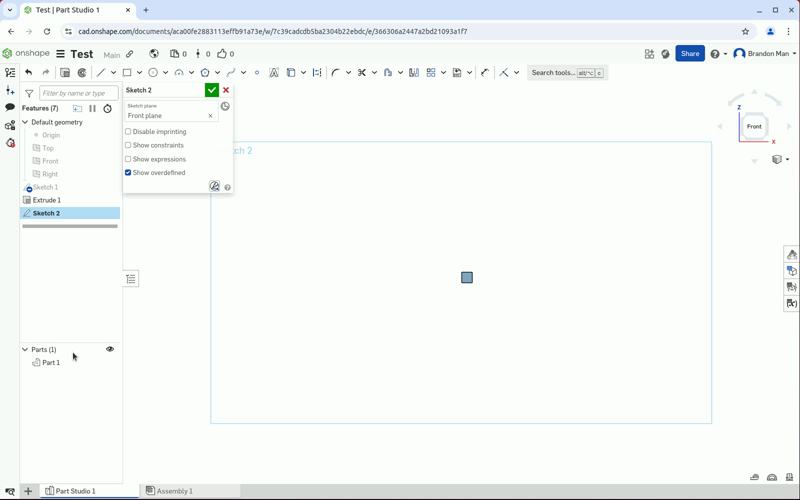
key(y)
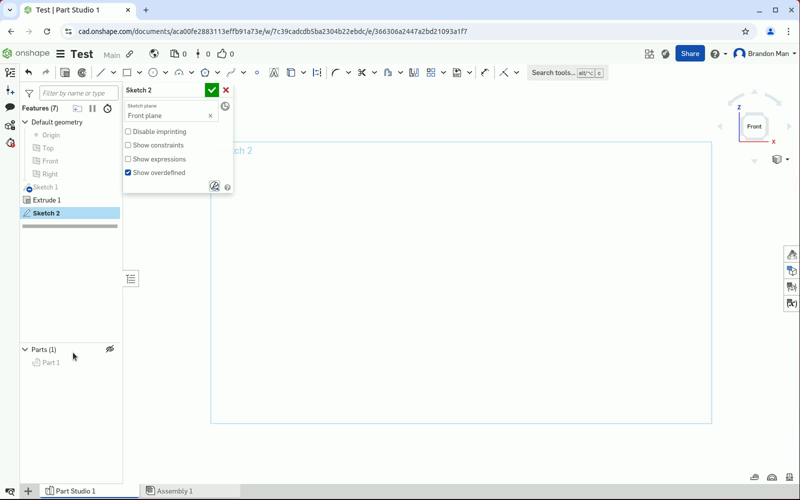
key(l)
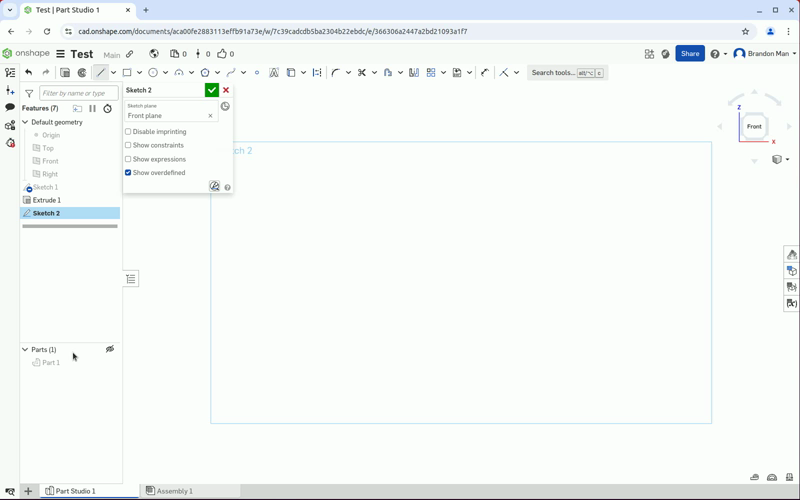
key_down(shift)
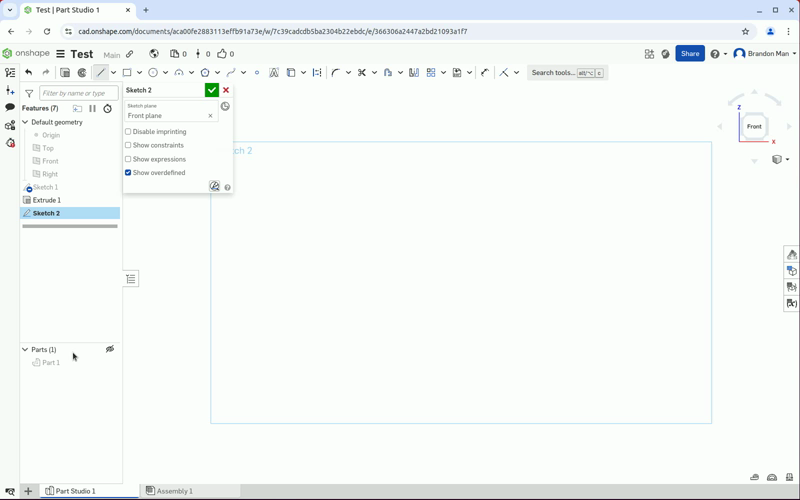
mouse_move(461, 282)
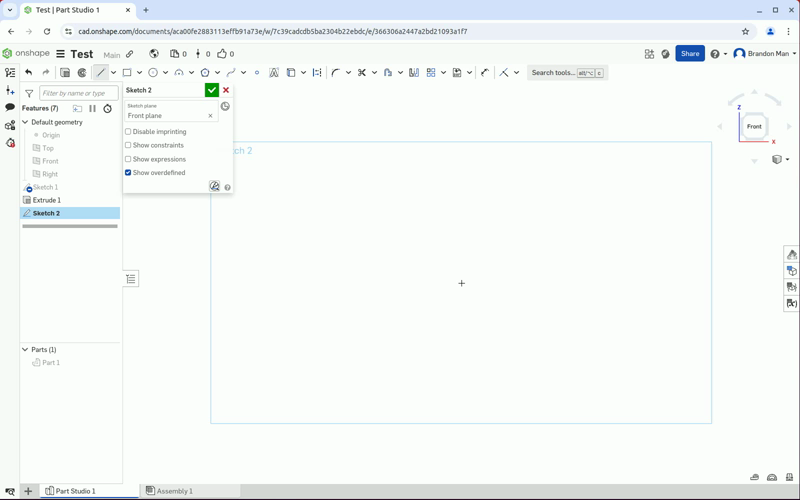
click(461, 282)
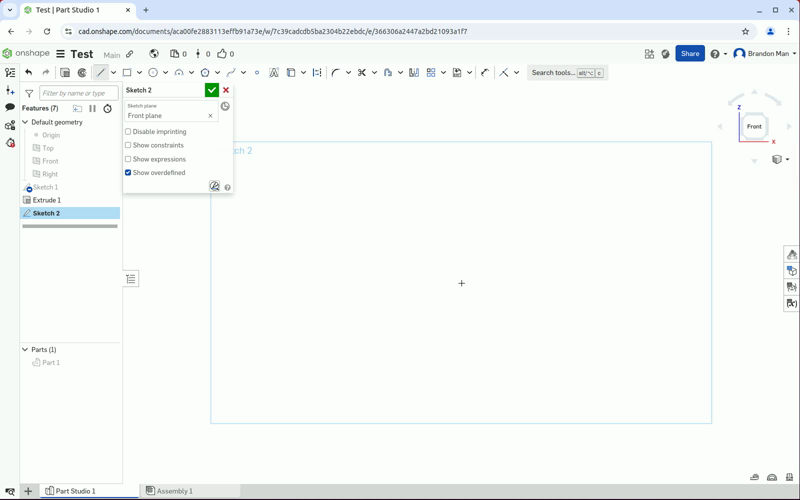
key_up(shift)
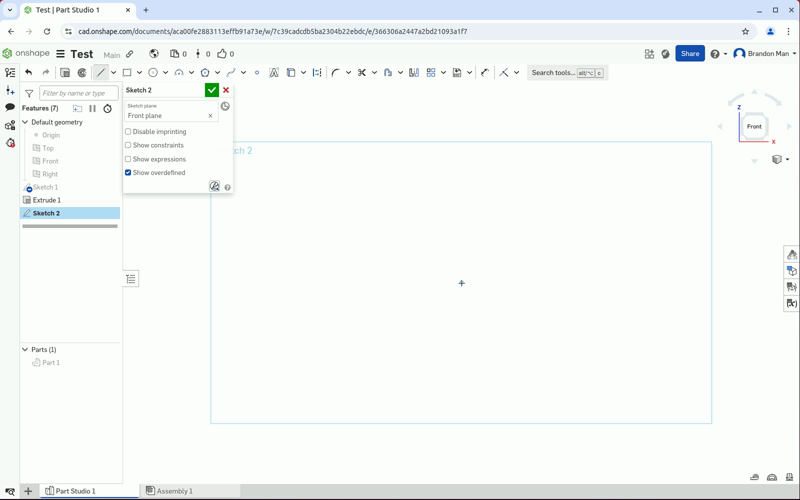
key_down(shift)
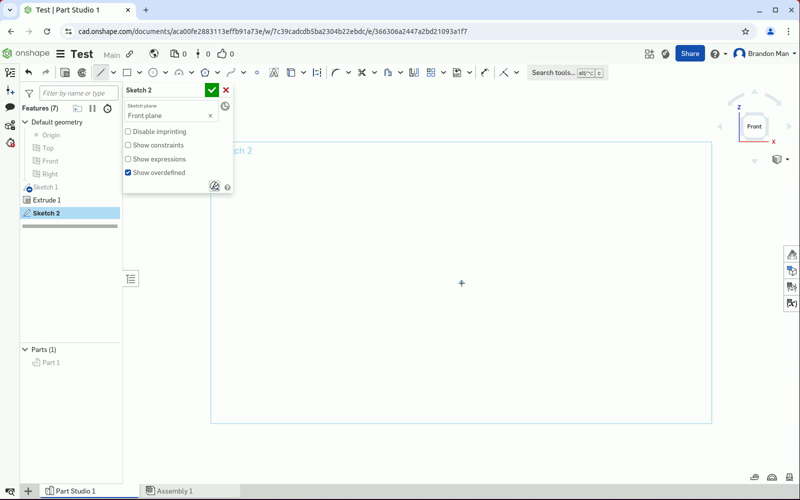
mouse_move(492, 282)
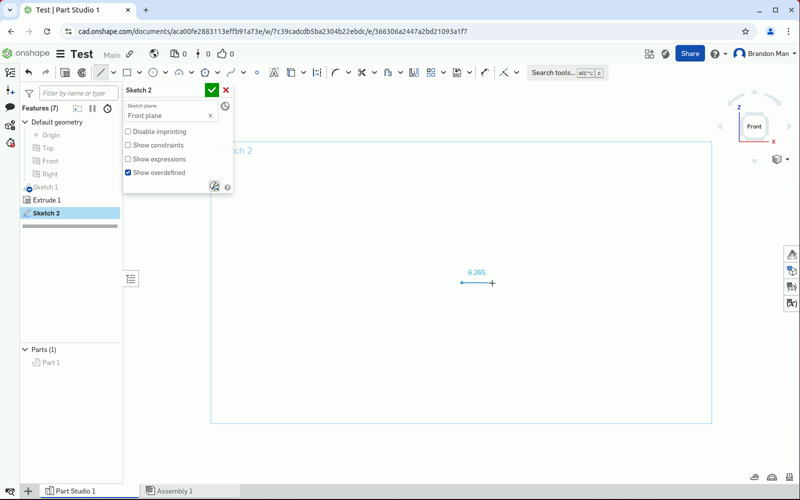
mouse_move(472, 282)
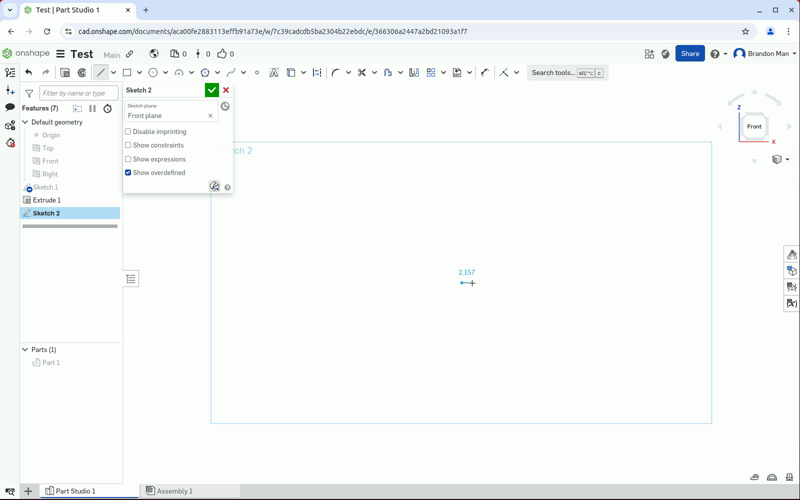
click(472, 282)
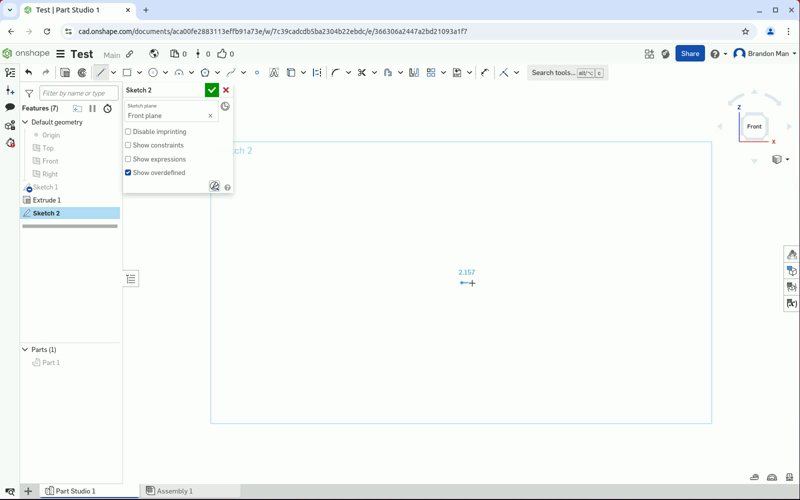
key_up(shift)
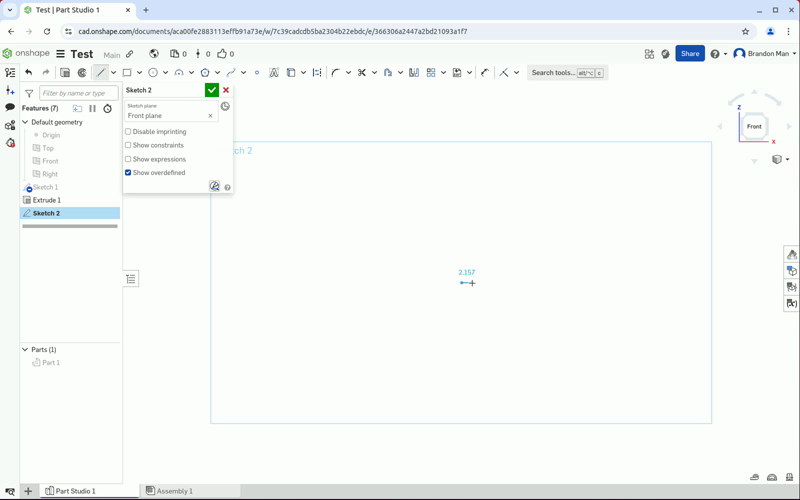
key_down(shift)
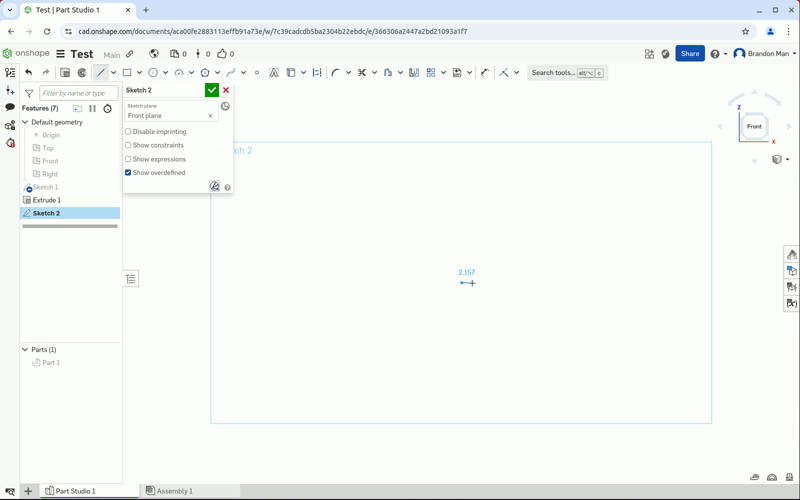
mouse_move(502, 282)
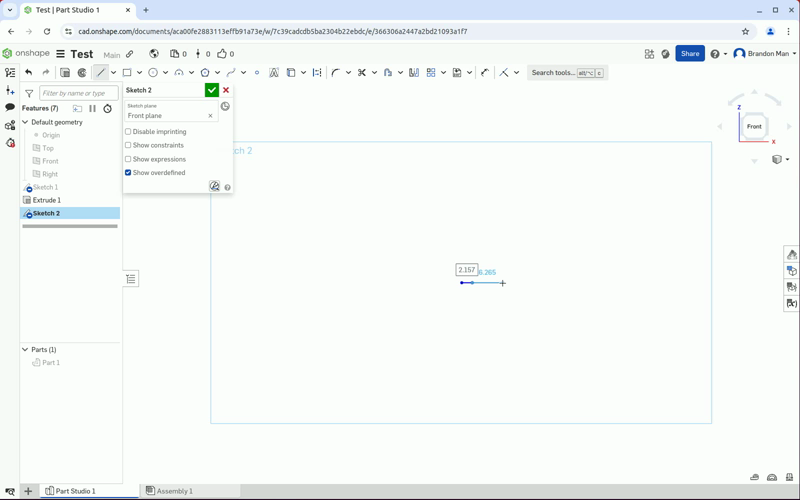
mouse_move(472, 272)
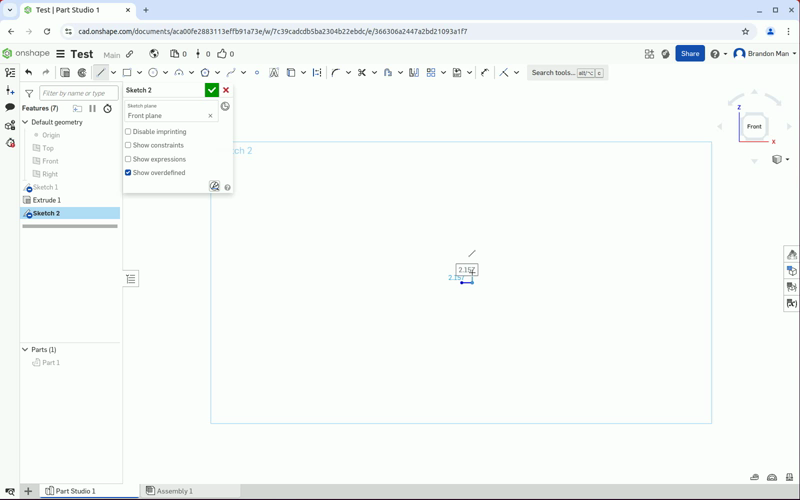
click(472, 272)
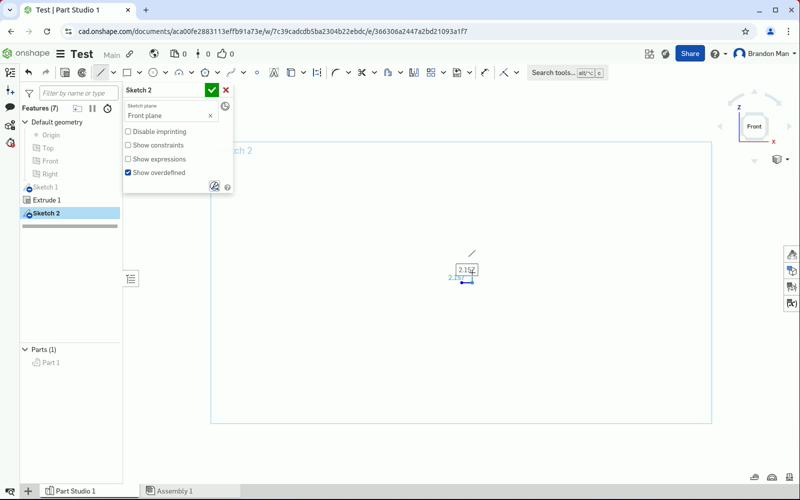
key_up(shift)
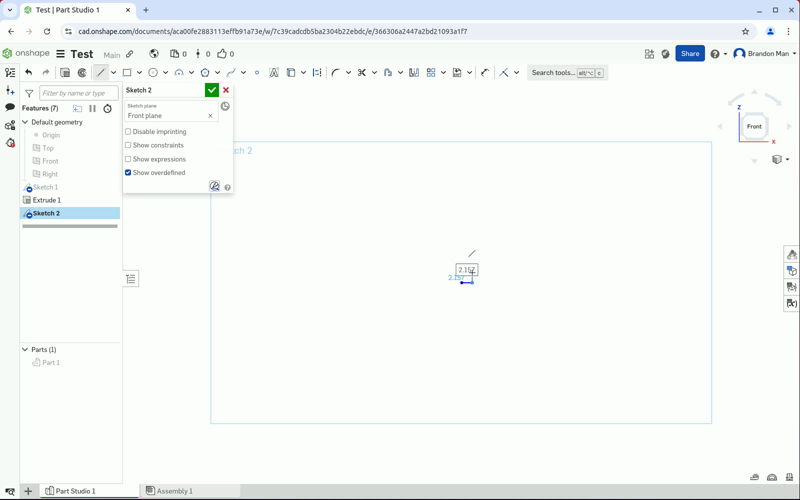
key_down(shift)
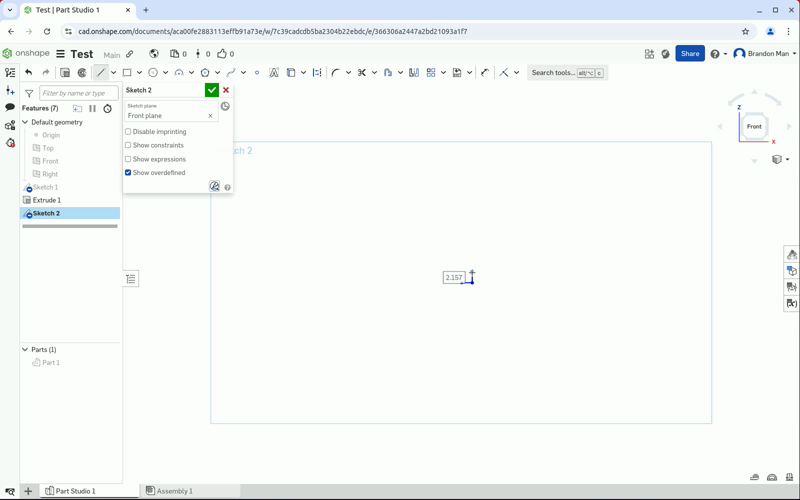
mouse_move(502, 272)
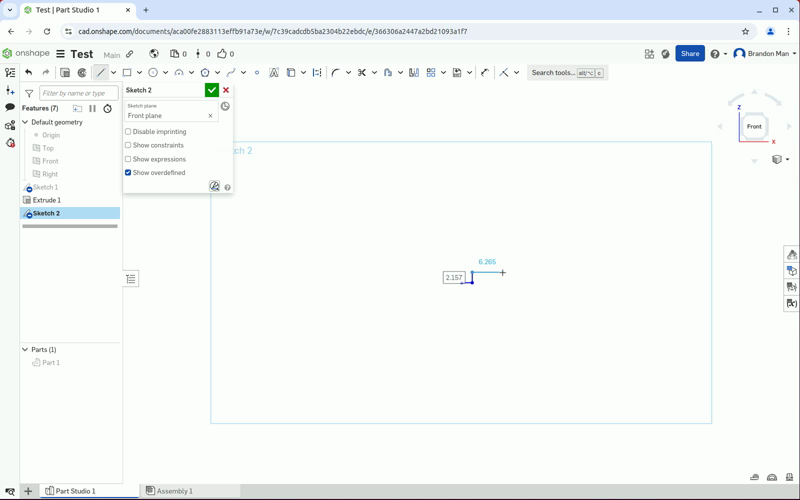
mouse_move(461, 272)
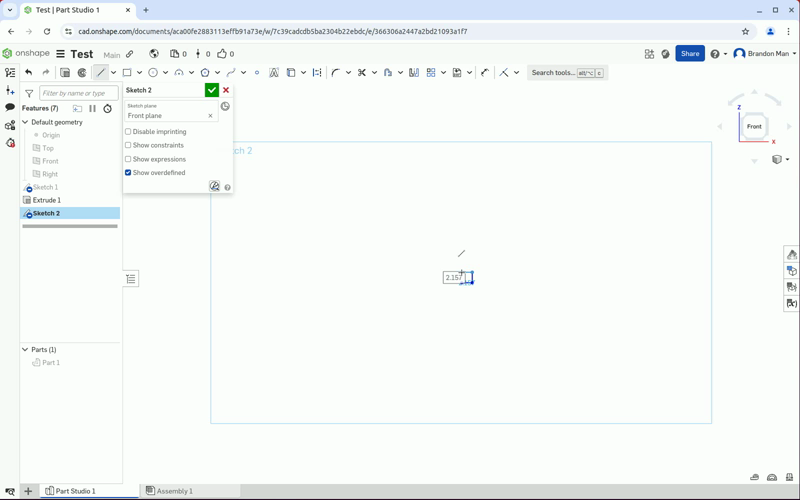
click(461, 272)
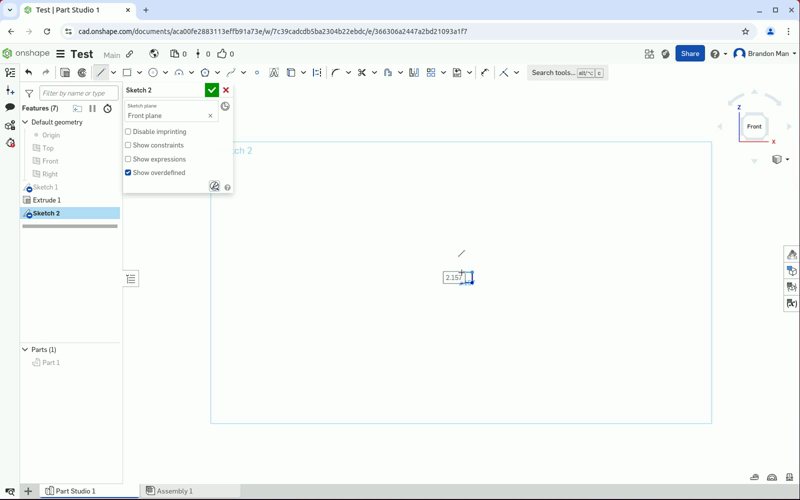
key_up(shift)
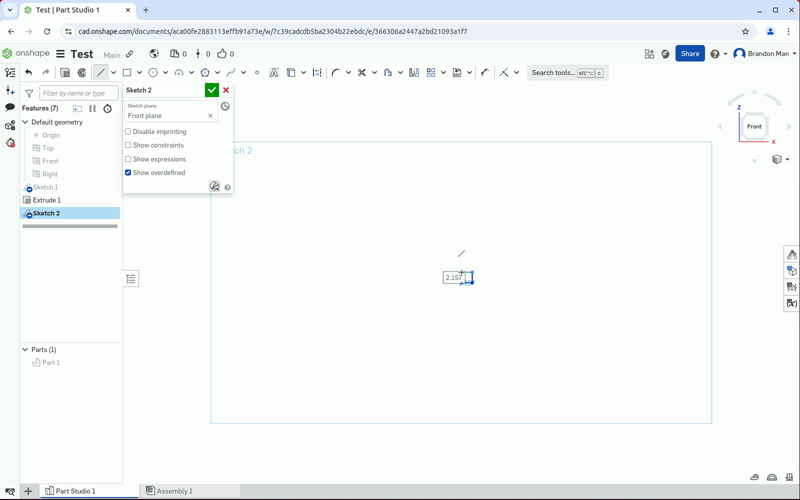
mouse_move(492, 272)
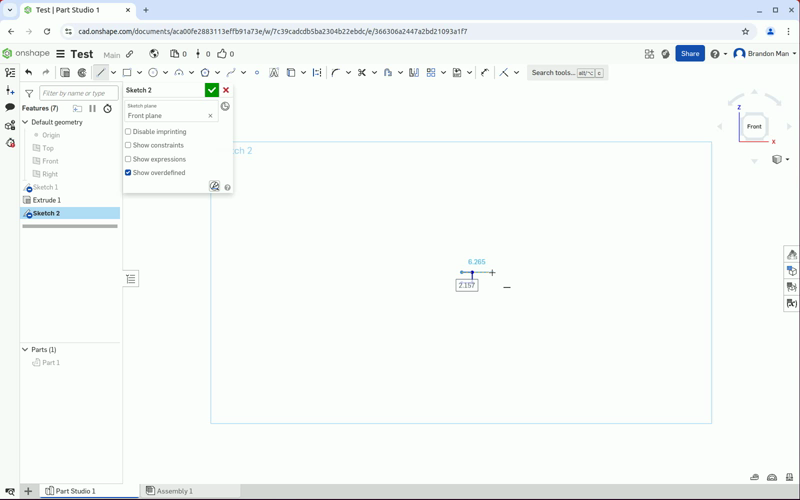
key_down(shift)
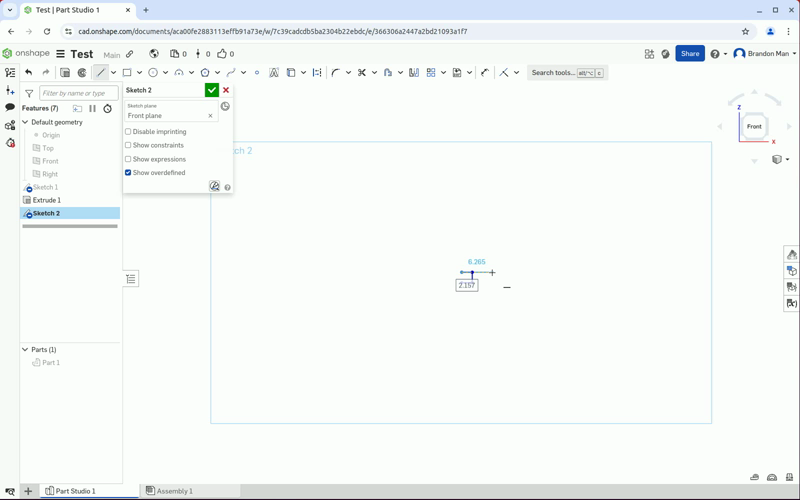
mouse_move(461, 282)
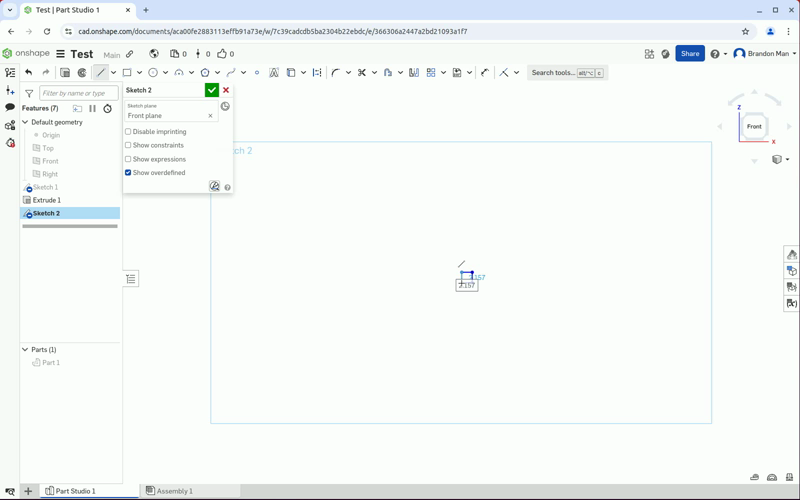
key_up(shift)
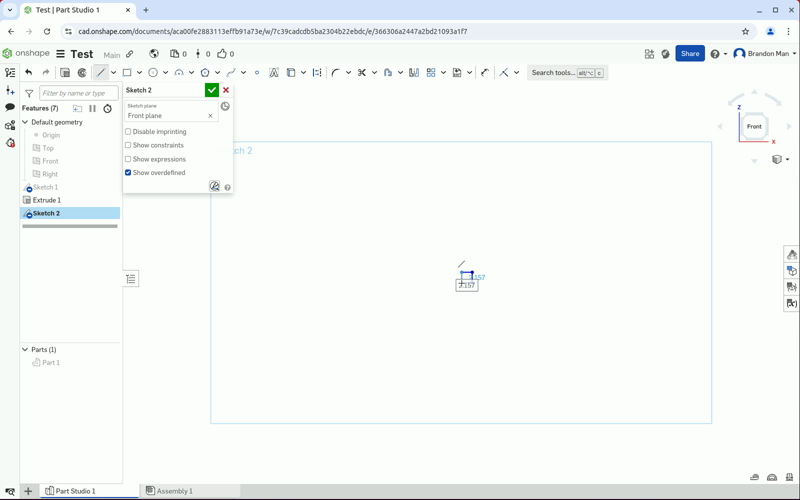
click(461, 282)
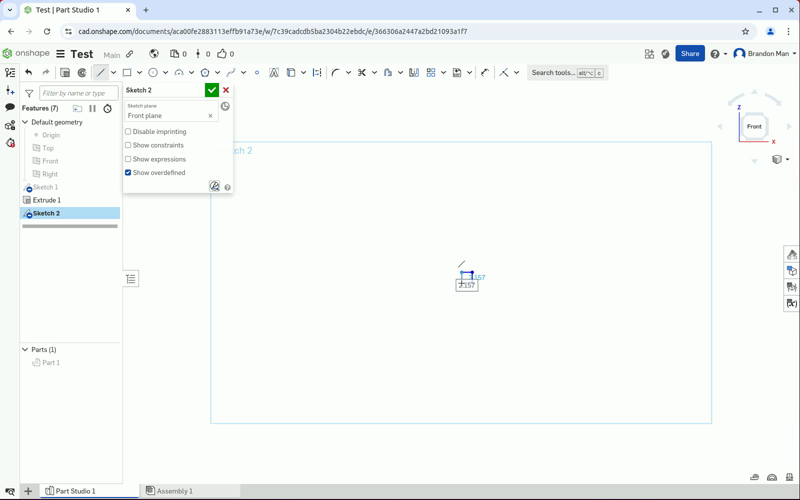
key(esc)
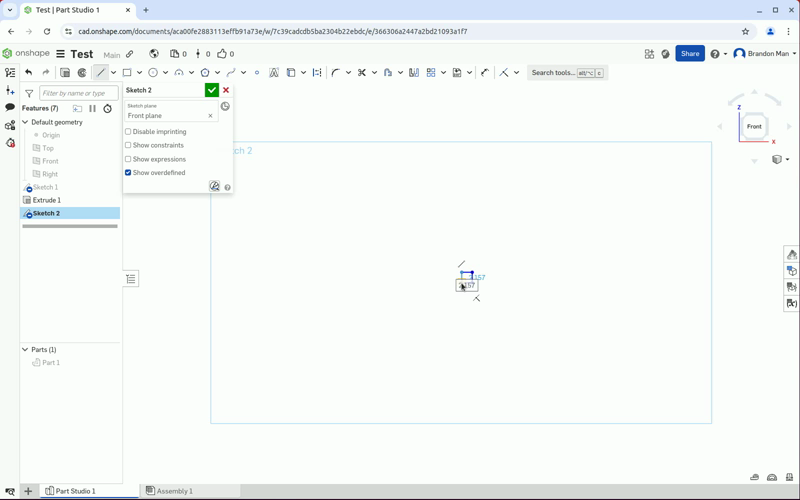
mouse_move(463, 278)
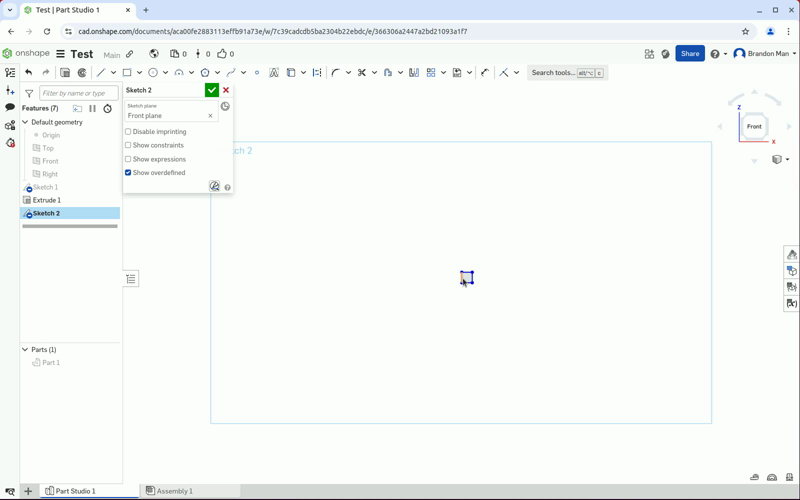
scroll(6)
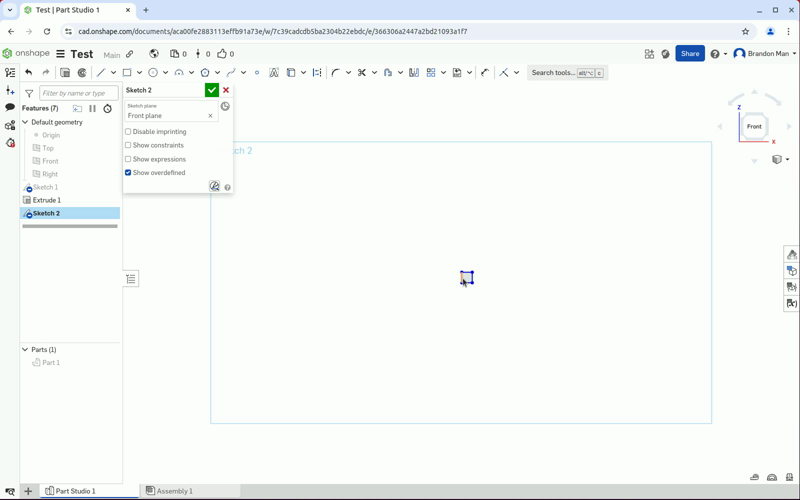
scroll(6)
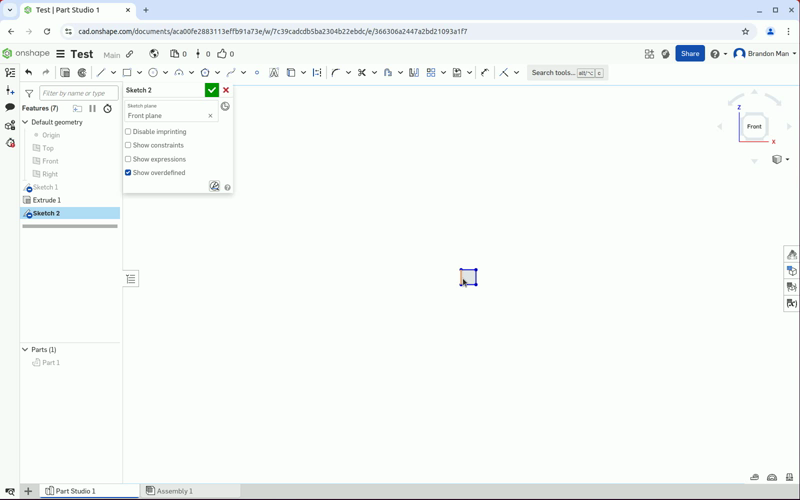
scroll(6)
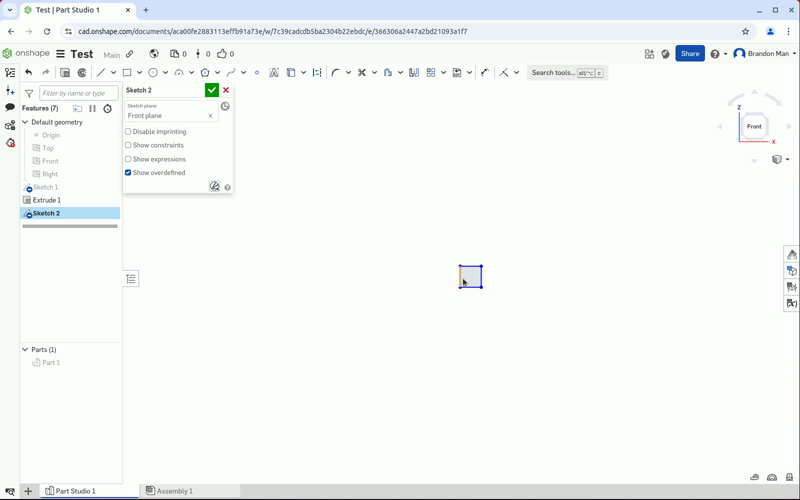
scroll(6)
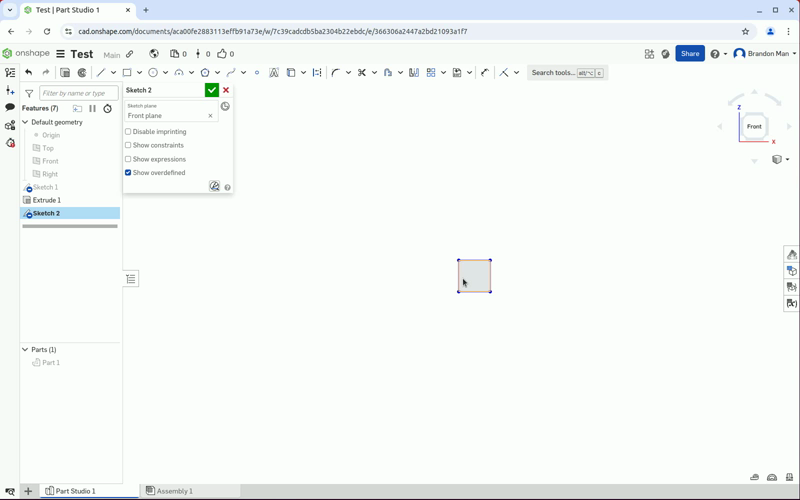
scroll(6)
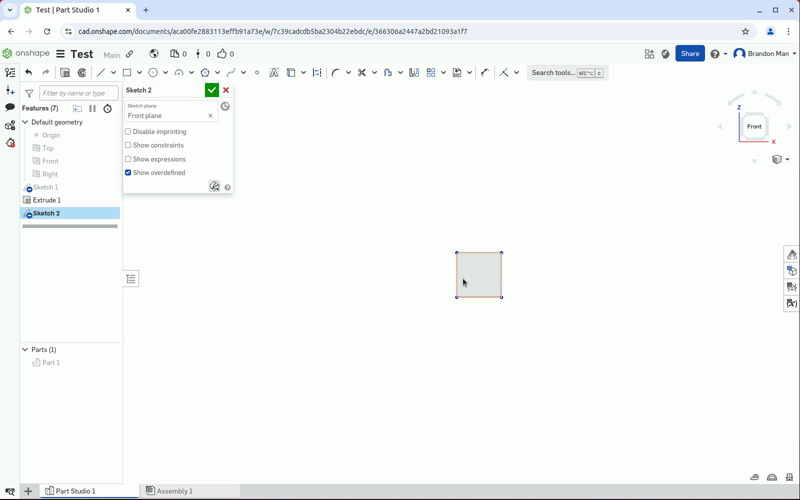
scroll(6)
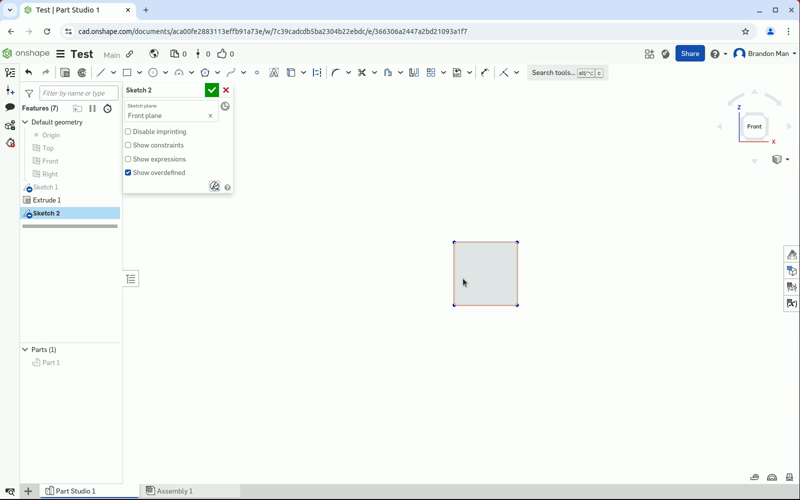
scroll(6)
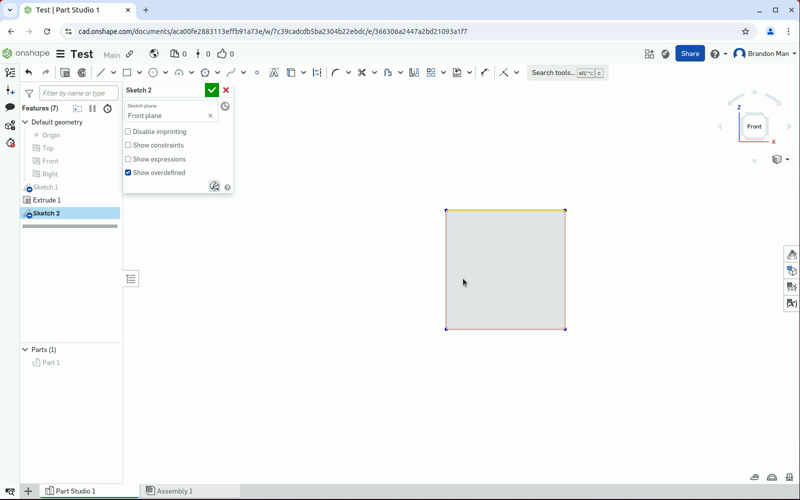
click(463, 278)
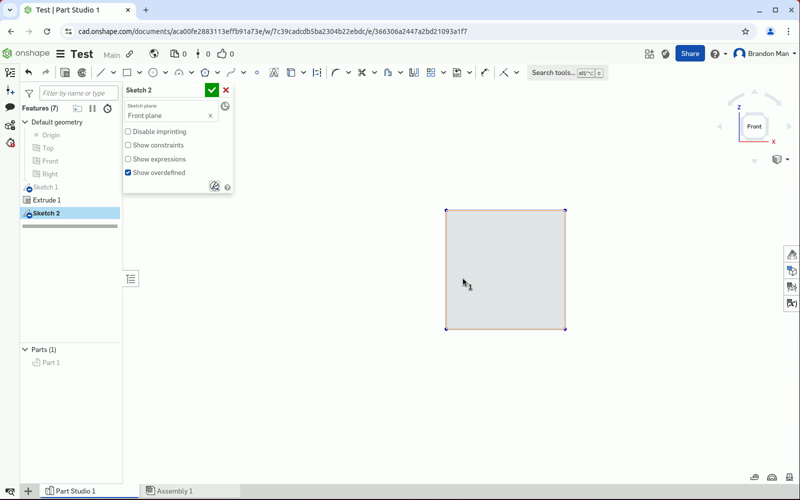
scroll(-6)
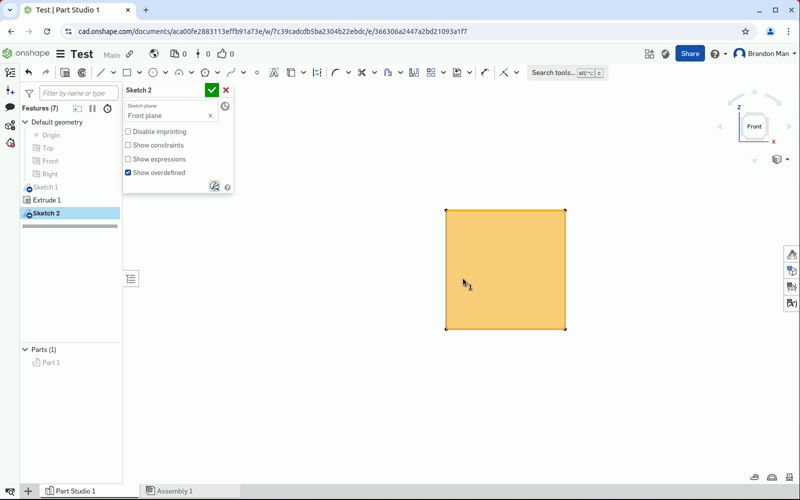
scroll(-6)
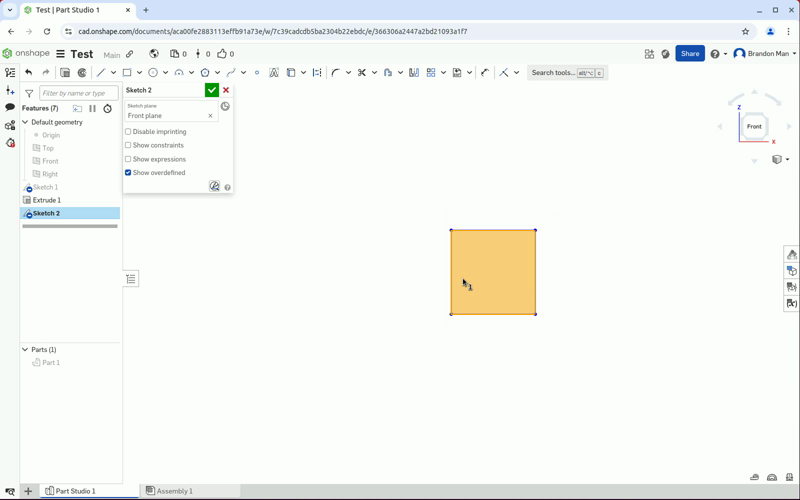
scroll(-6)
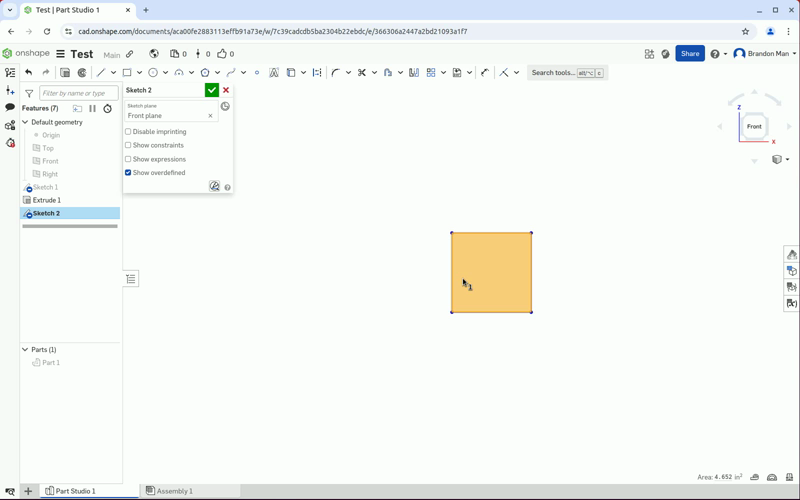
scroll(-6)
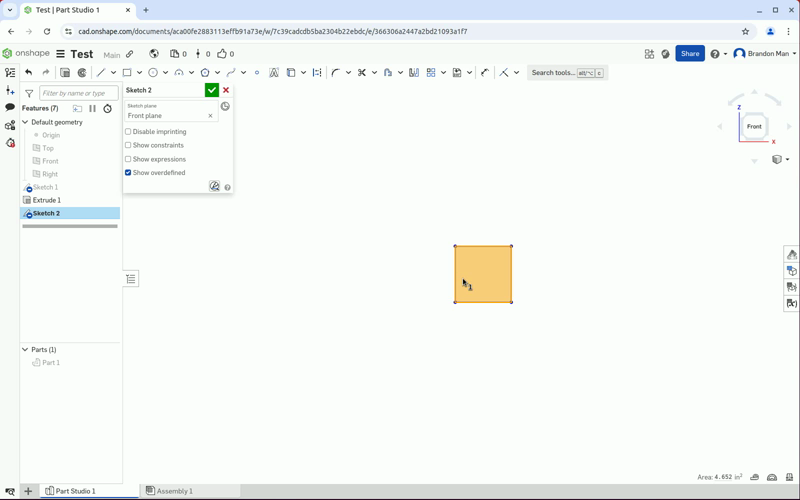
scroll(-6)
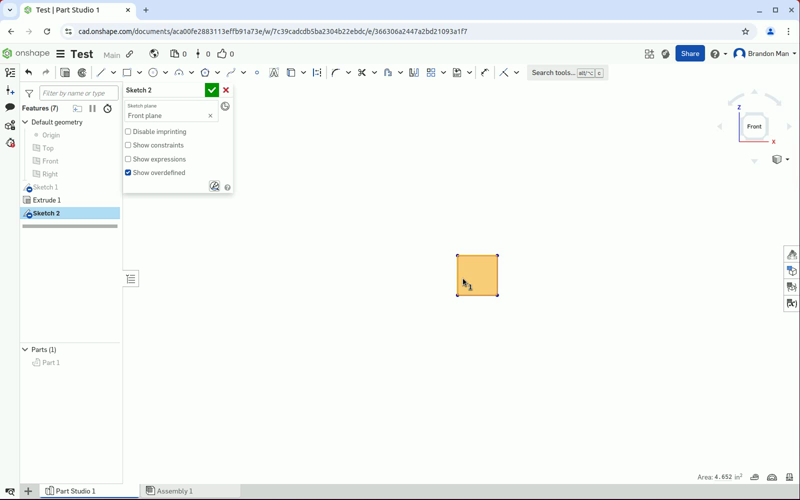
scroll(-6)
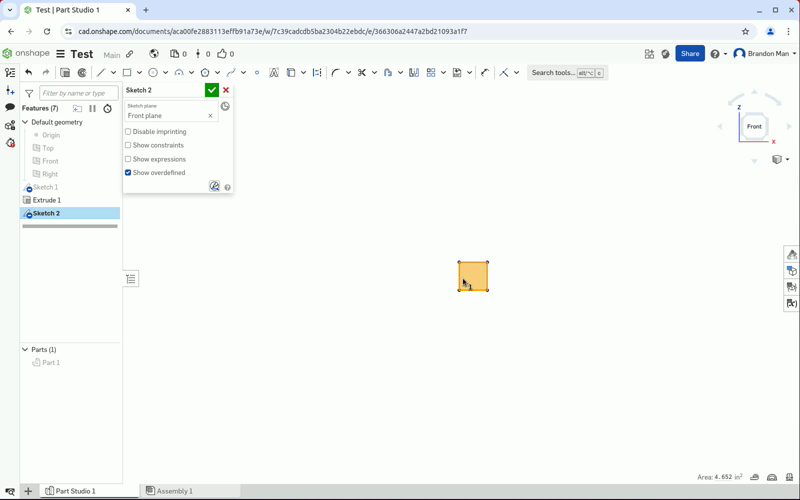
scroll(-6)
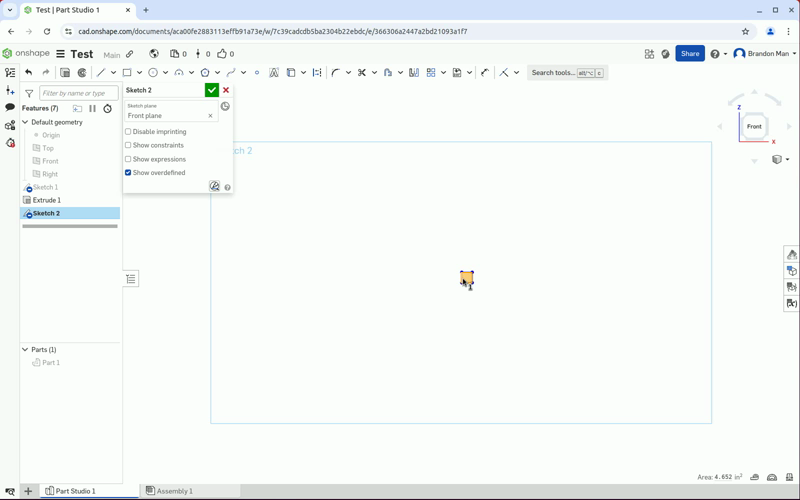
mouse_move(73, 352)
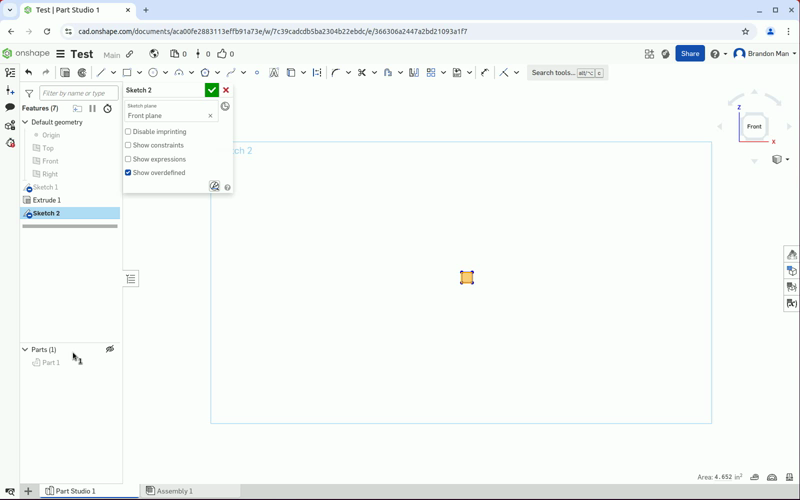
key(shift+y)
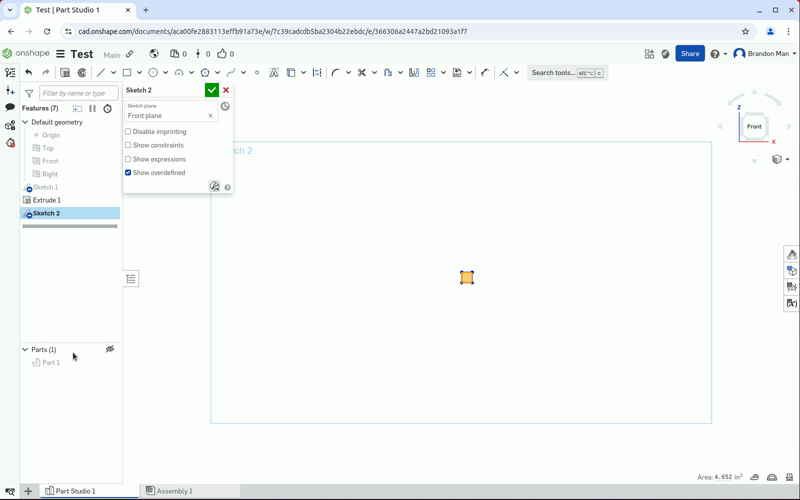
key(shift+e)
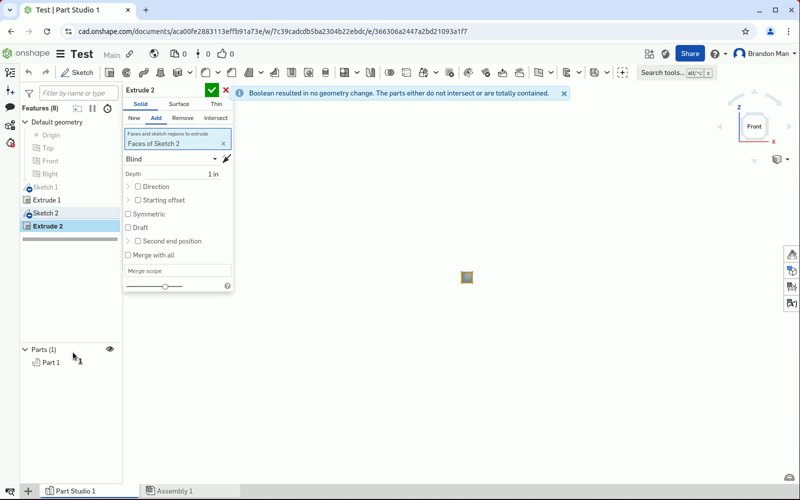
mouse_move(143, 106)
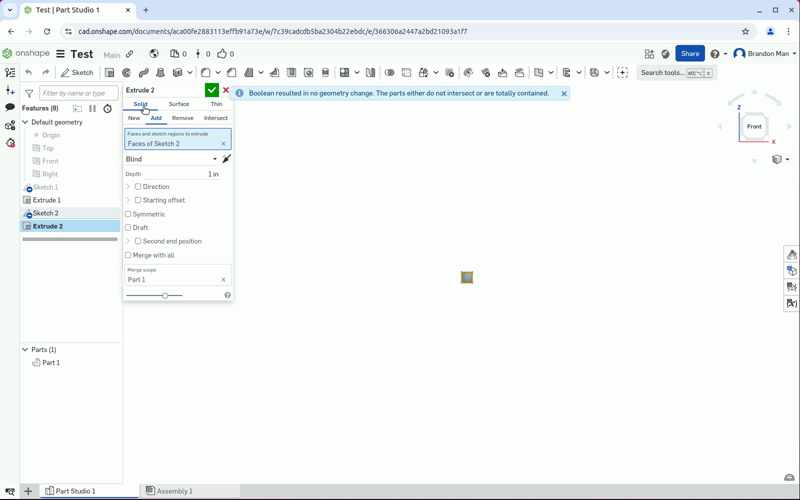
click(143, 106)
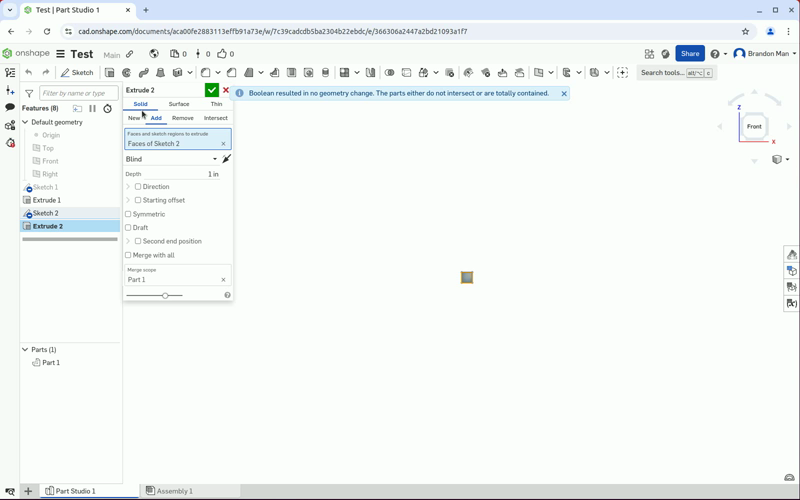
mouse_move(137, 120)
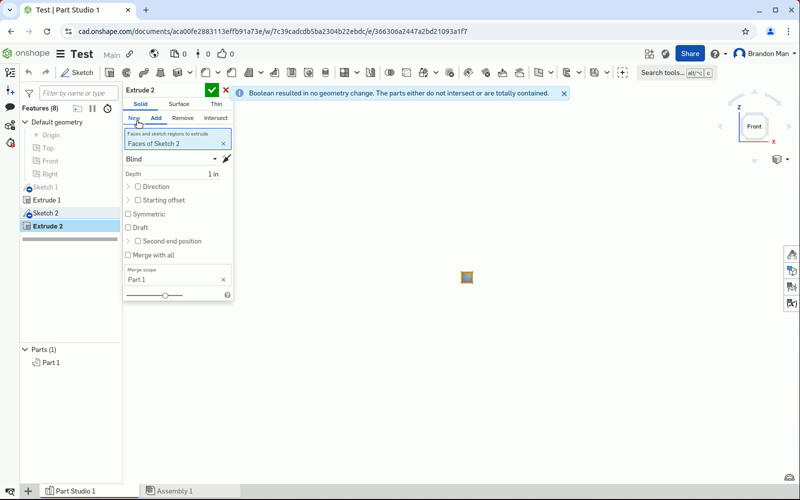
click(137, 120)
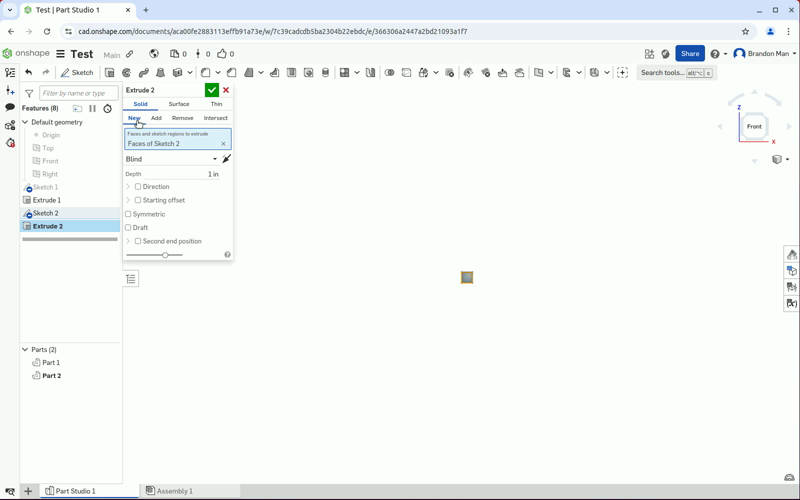
key(tab, 4)
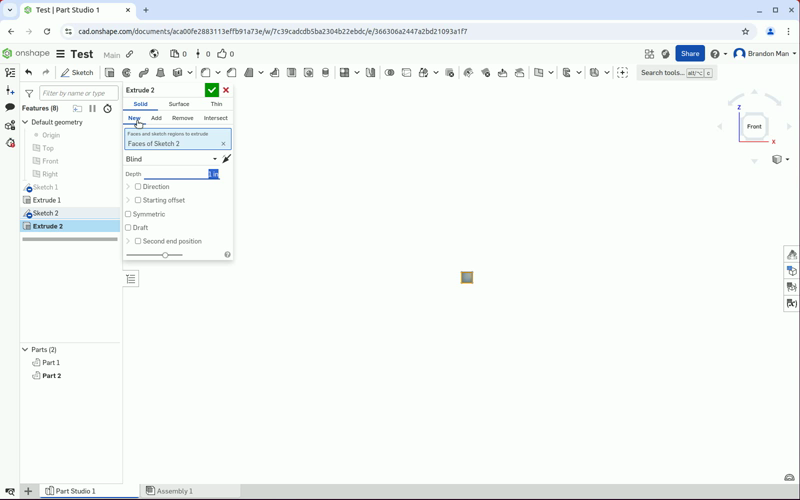
text(23.108)
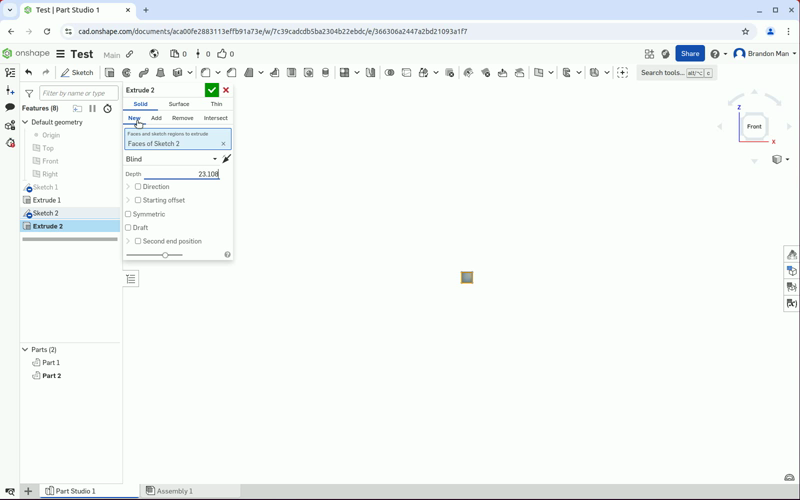
key(enter)
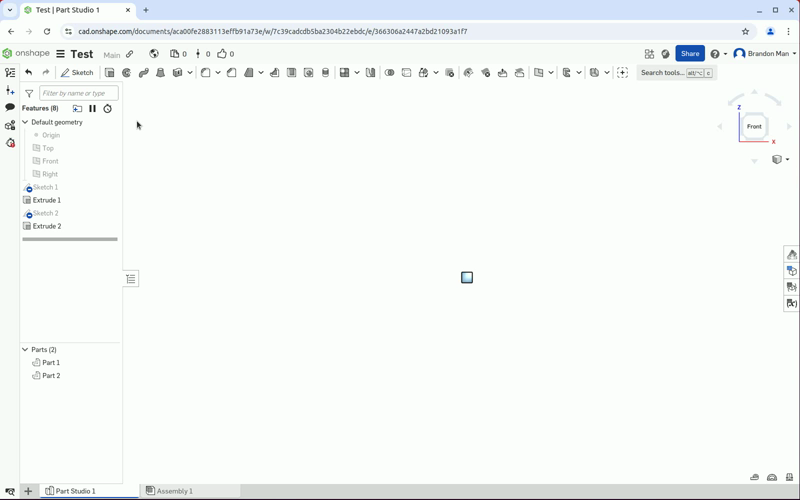
key(shift+h)
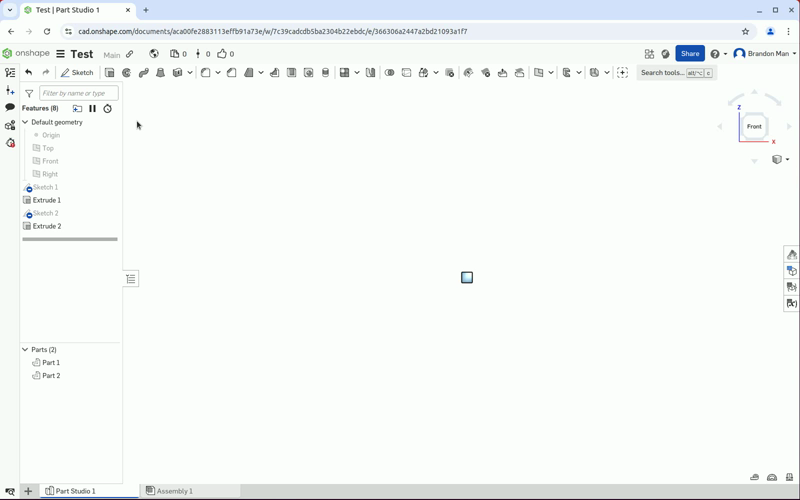
key(shift+h)
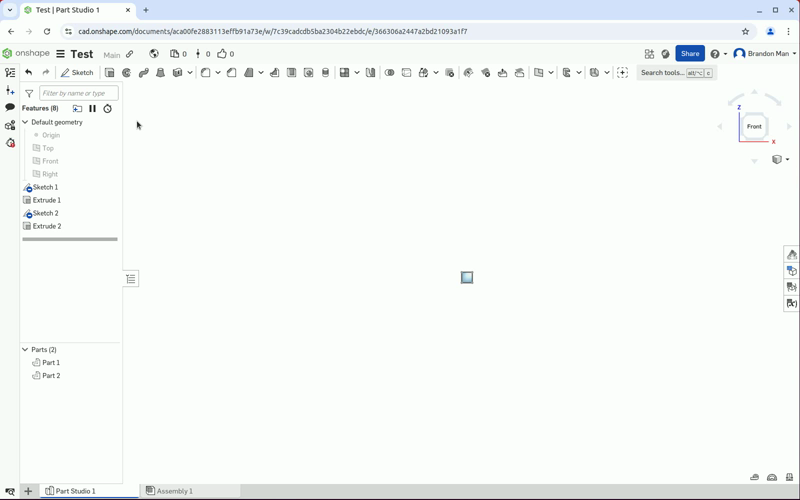
key(shift+7)
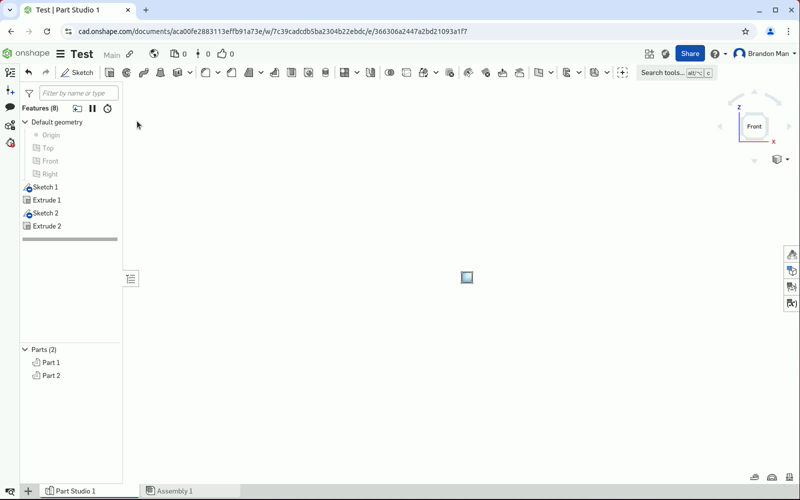
key(left, 2)
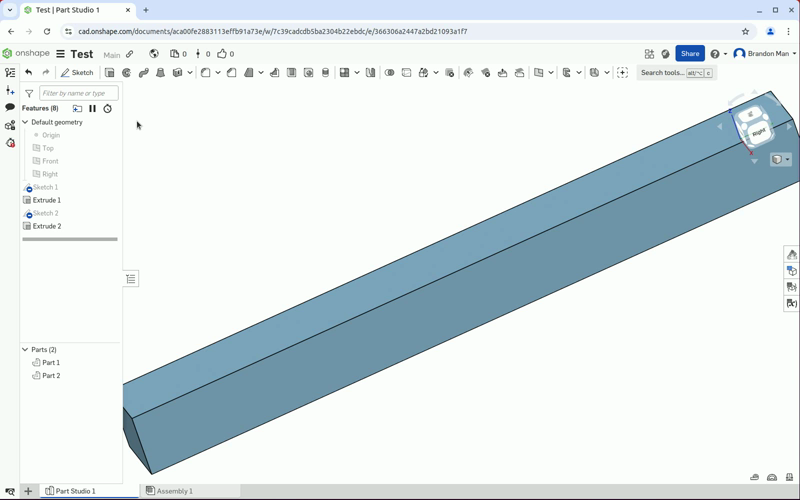
key(down, 2)
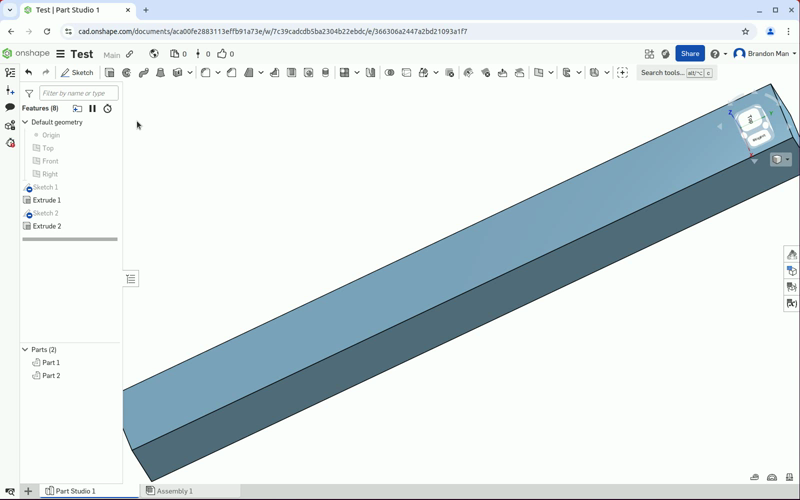
key(up, 2)
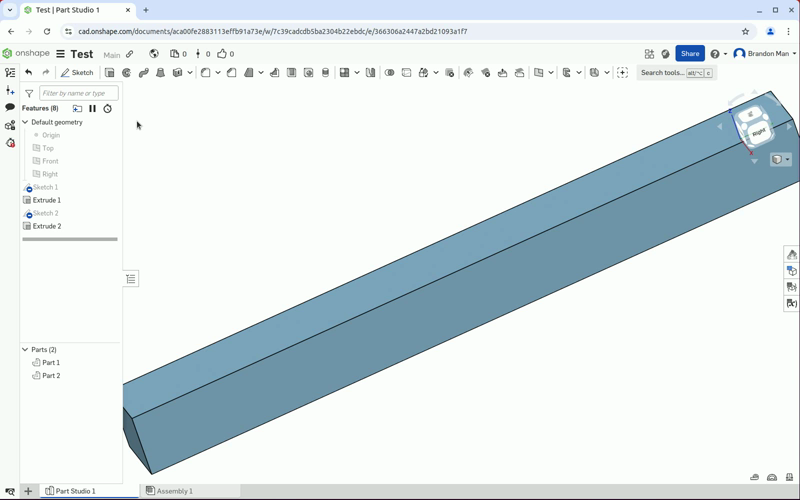
key(right, 2)
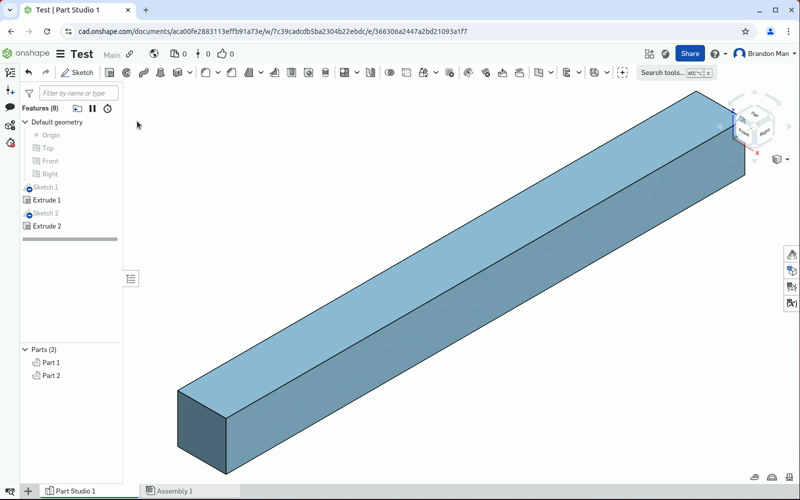
mouse_move(73, 189)
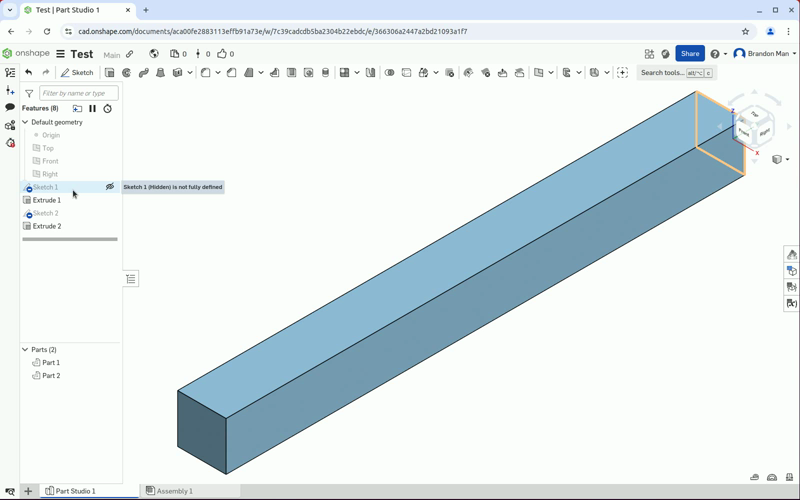
click(73, 189)